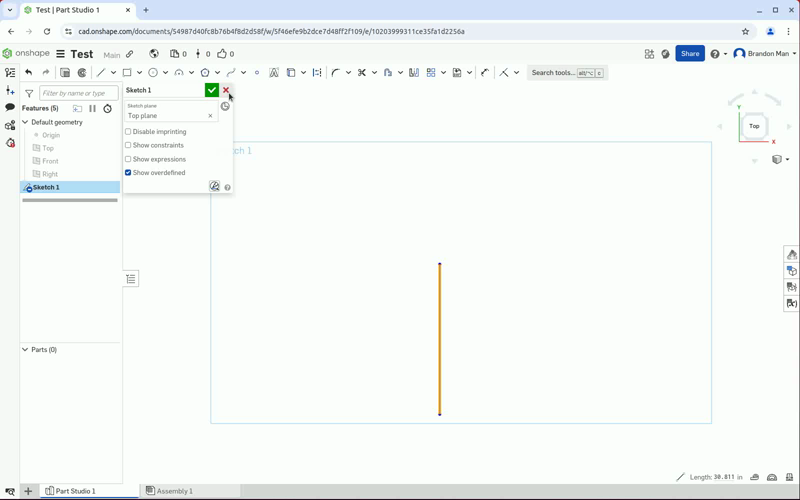
key(shift+h)
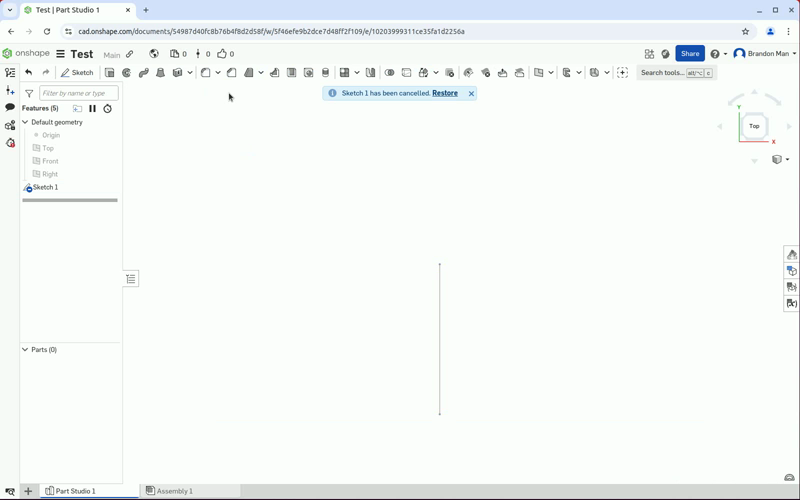
key(shift+s)
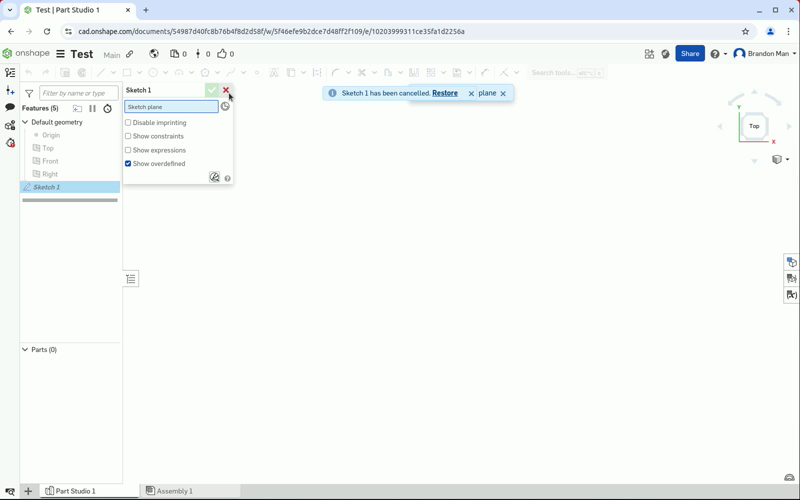
mouse_move(73, 150)
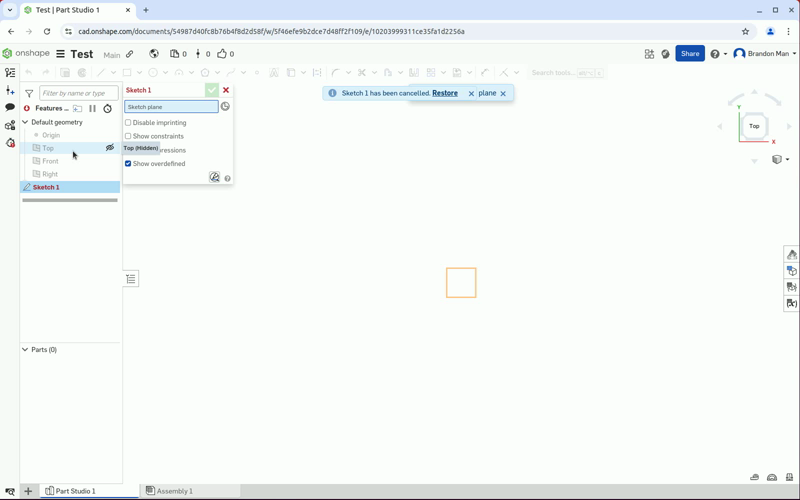
click(73, 150)
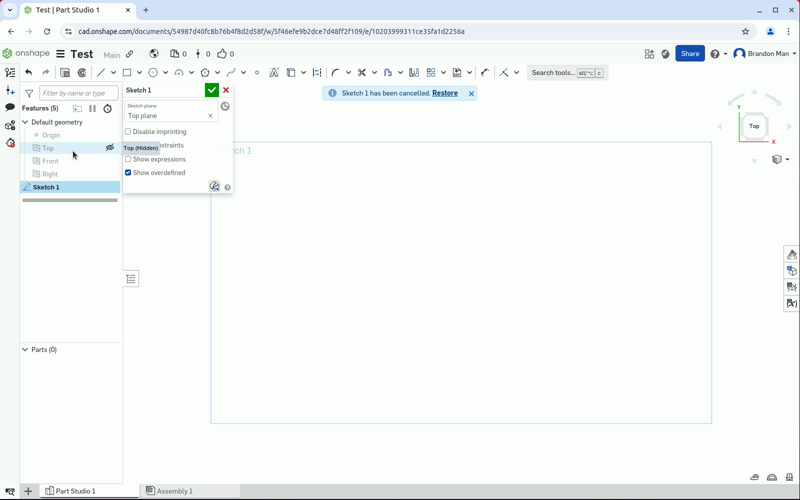
mouse_move(73, 352)
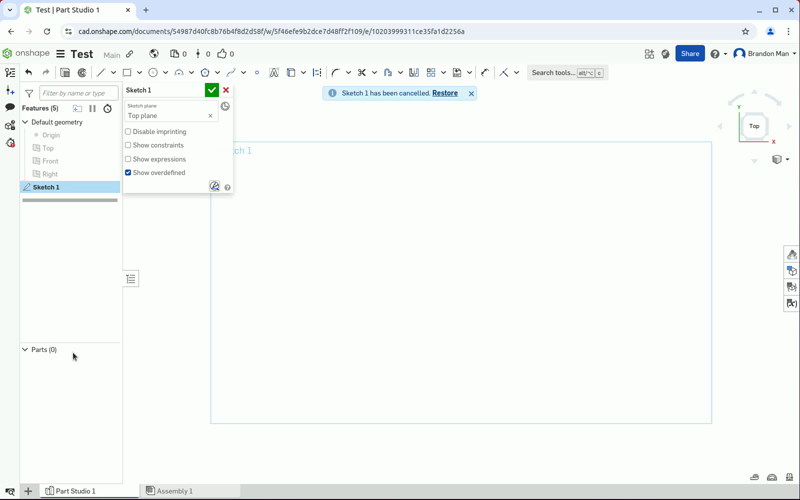
key(y)
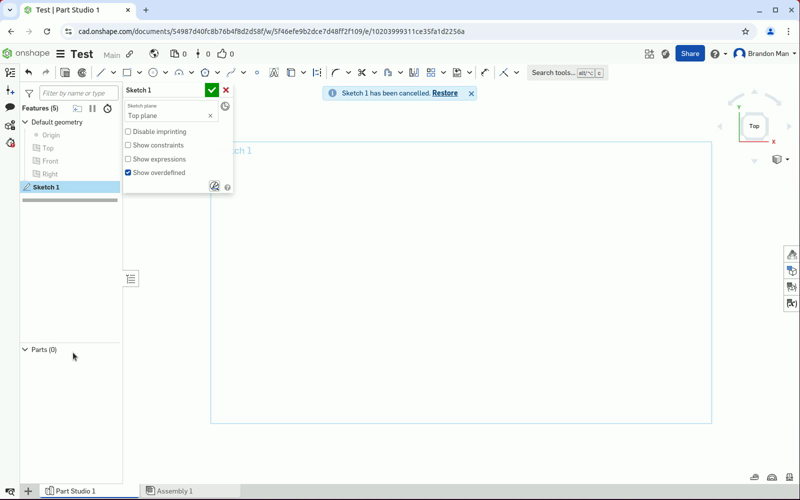
key(l)
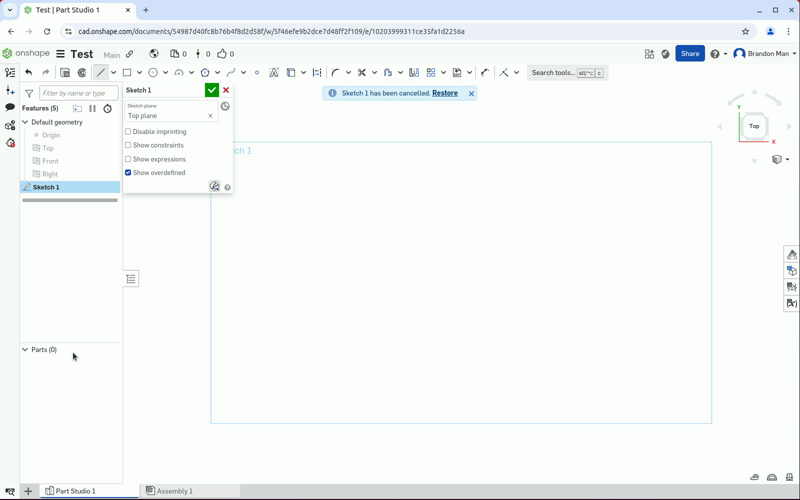
key_down(shift)
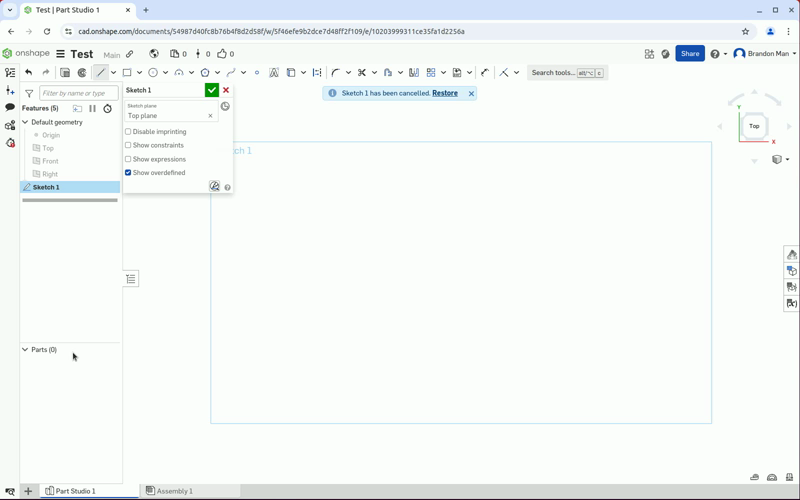
mouse_move(348, 299)
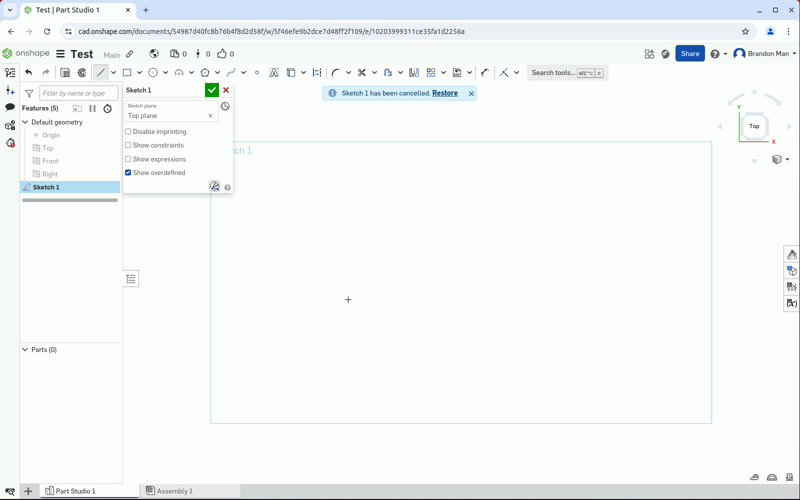
click(348, 299)
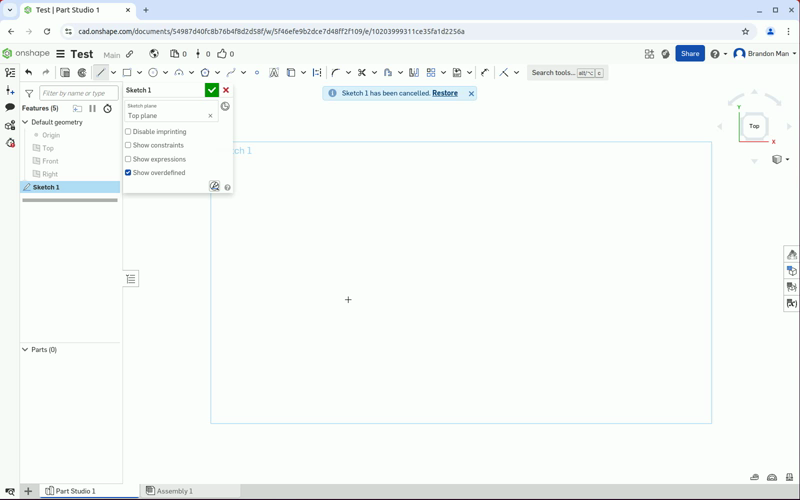
key_up(shift)
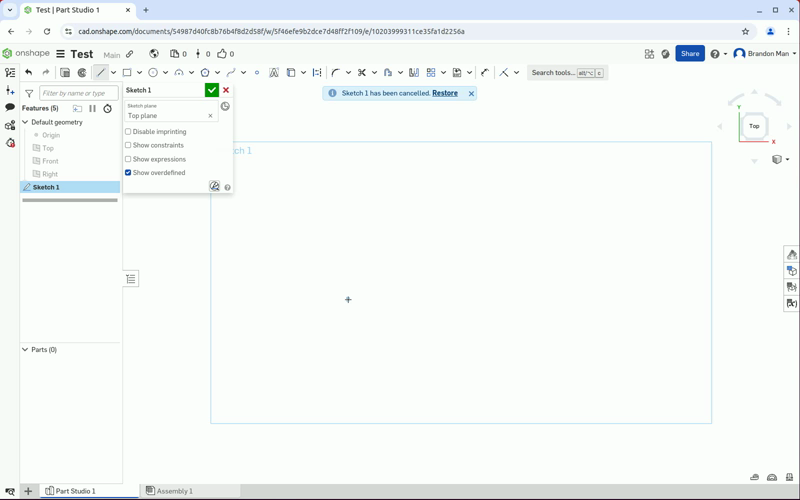
key_down(shift)
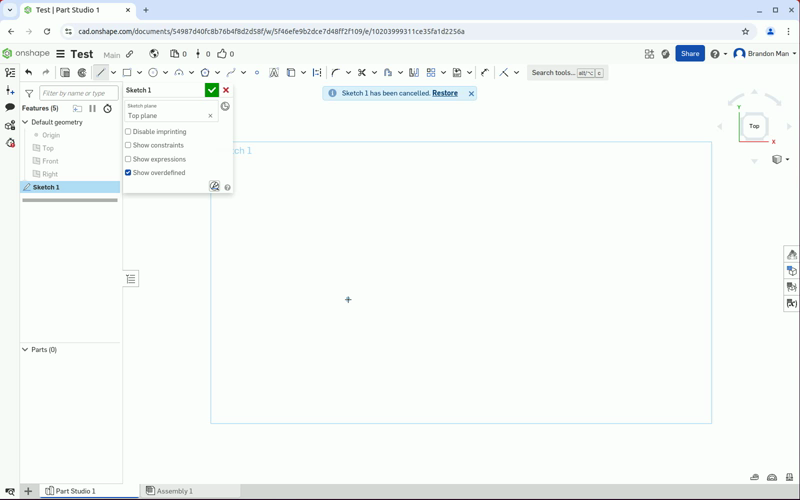
mouse_move(572, 299)
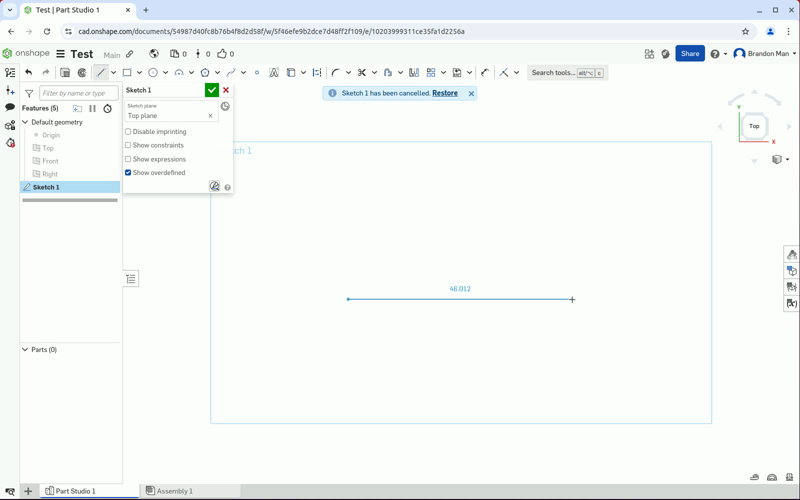
click(572, 299)
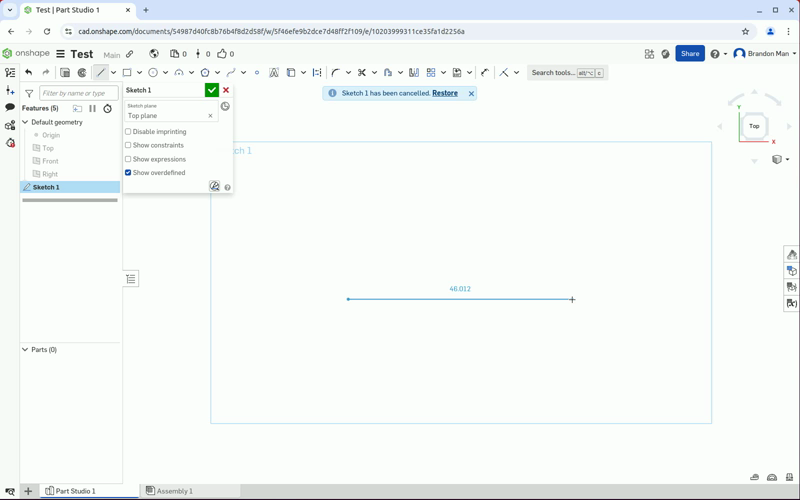
key_up(shift)
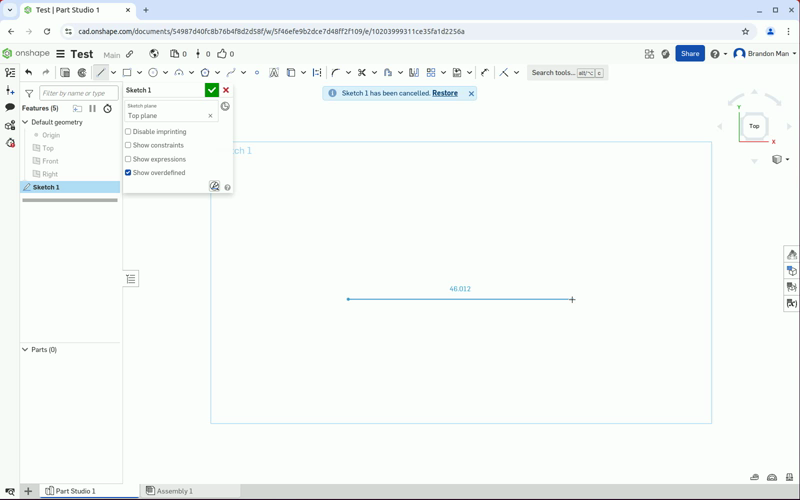
key_down(shift)
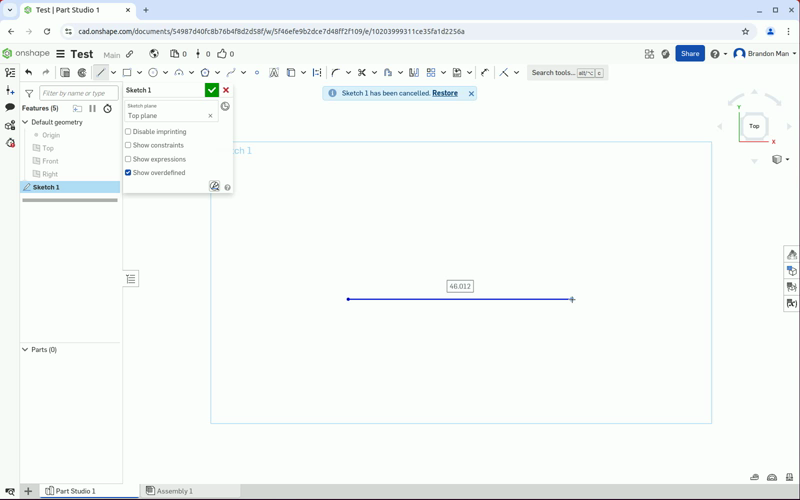
mouse_move(589, 299)
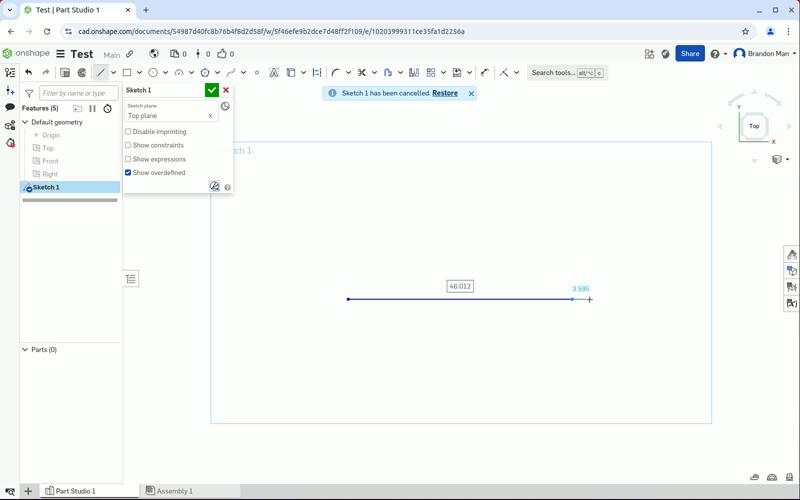
mouse_move(572, 282)
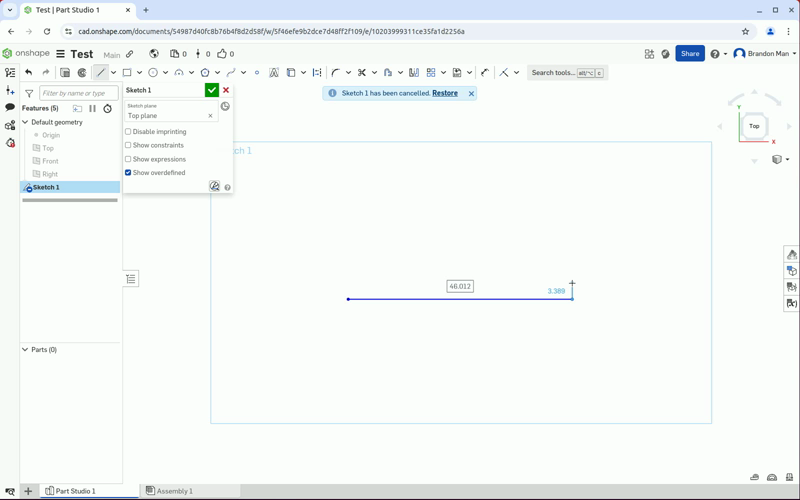
click(572, 282)
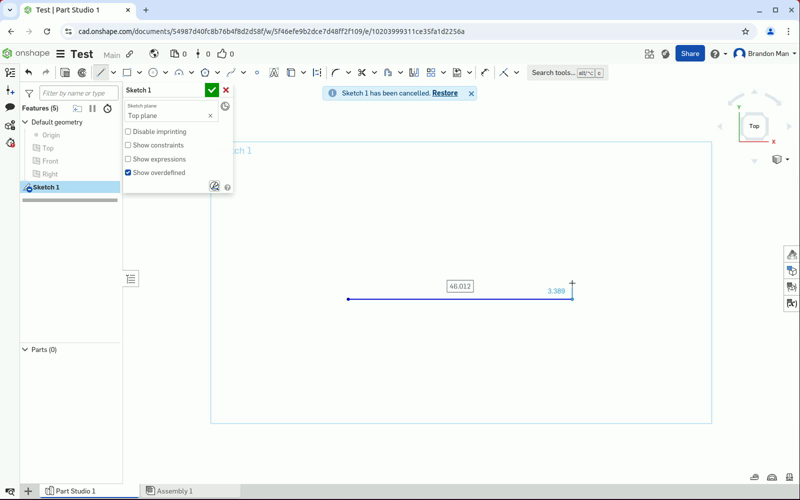
key_up(shift)
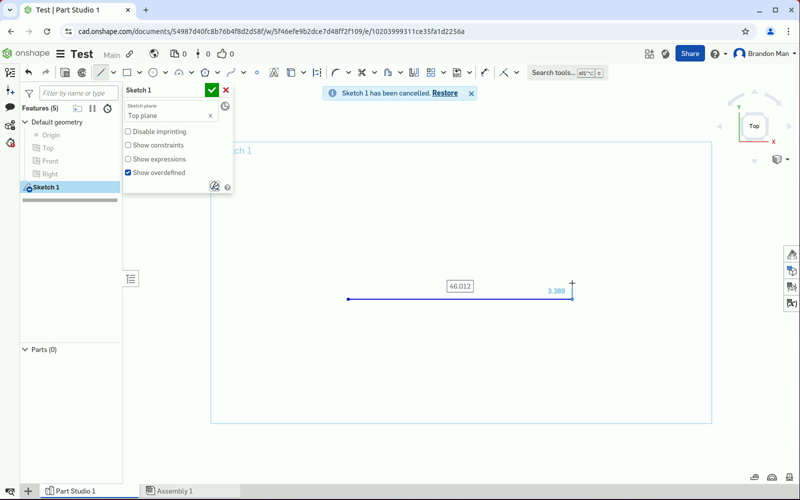
key_down(shift)
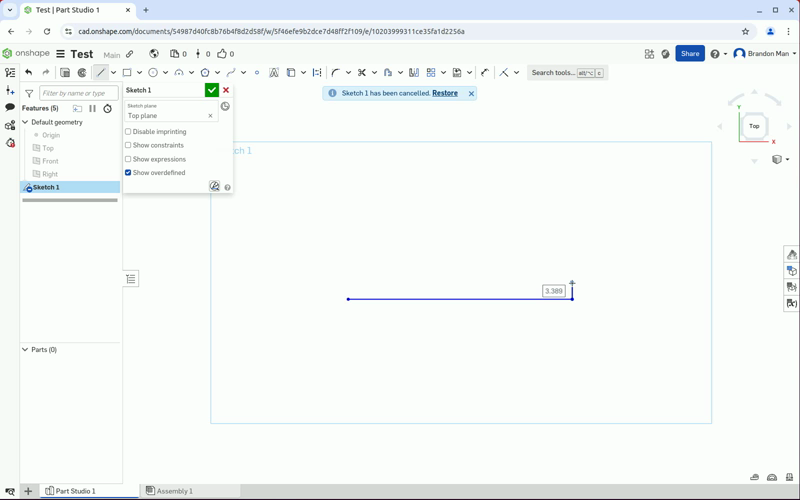
mouse_move(348, 282)
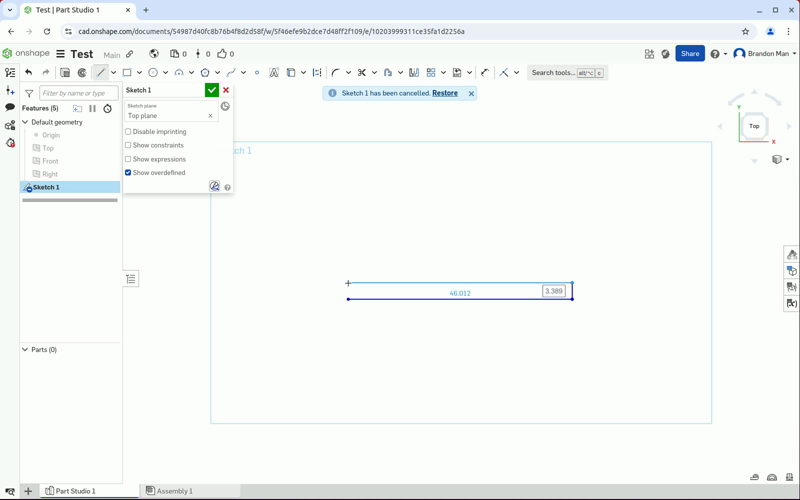
click(348, 282)
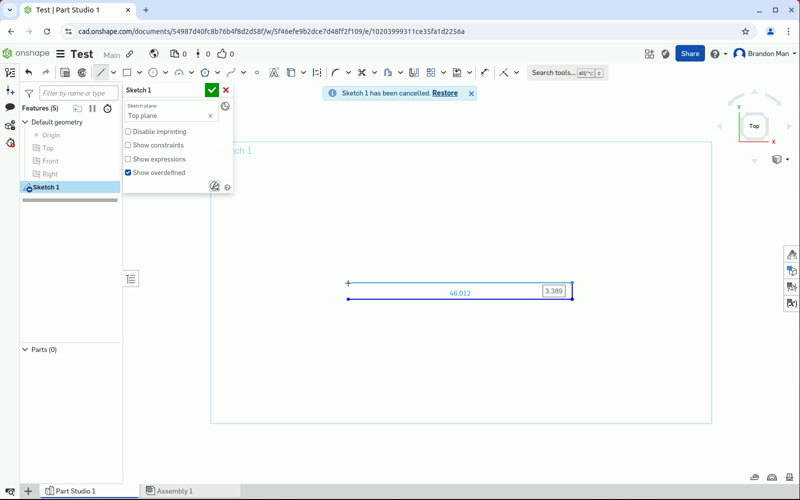
key_up(shift)
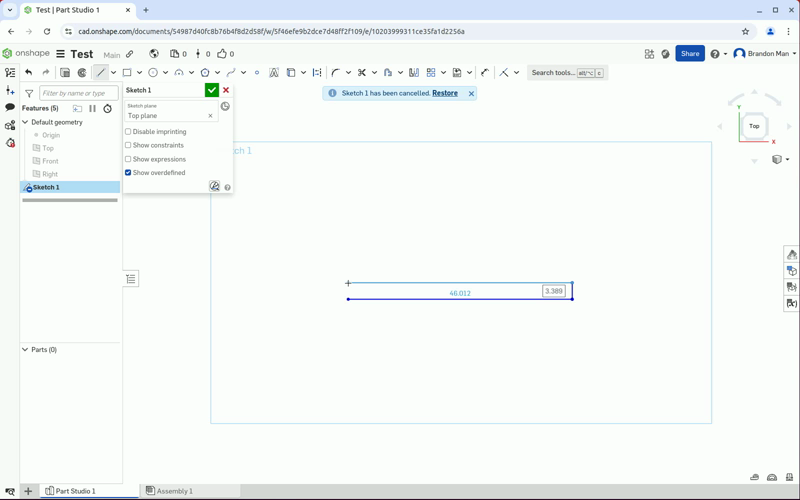
mouse_move(378, 282)
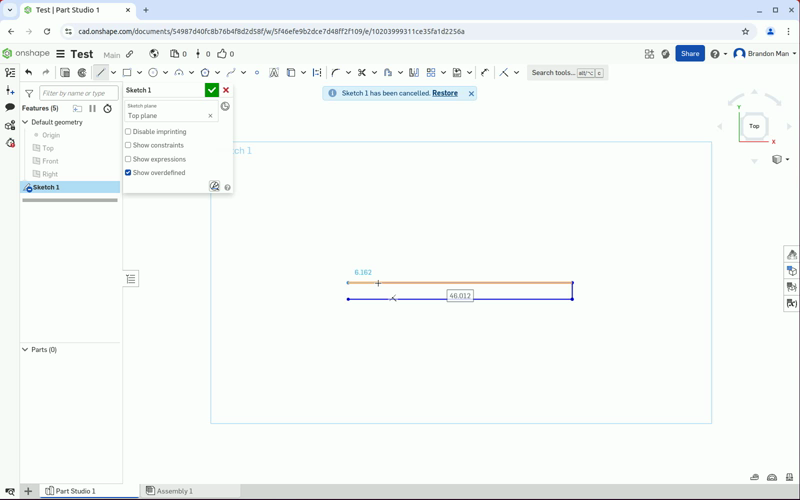
key_down(shift)
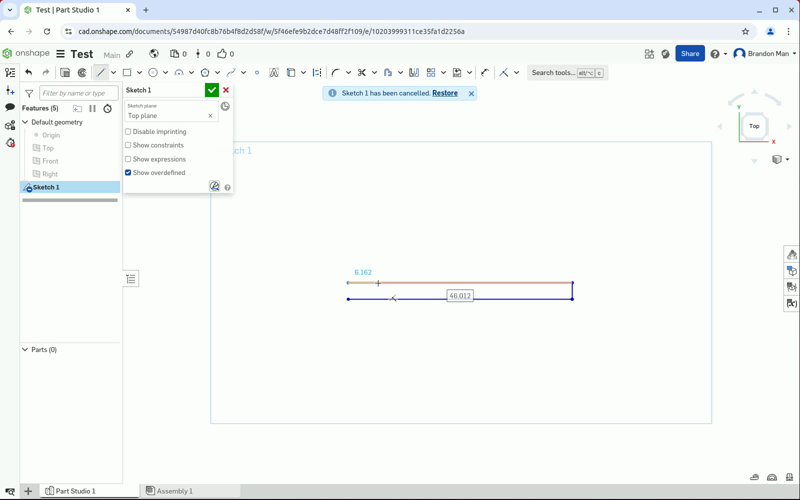
mouse_move(348, 299)
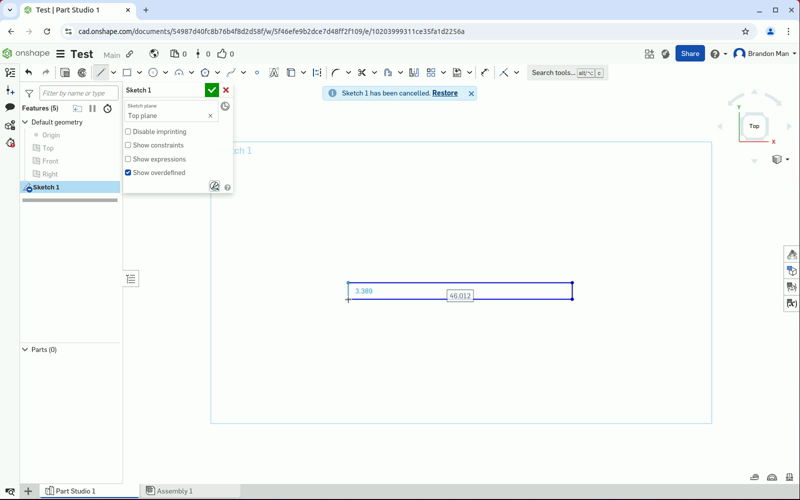
key_up(shift)
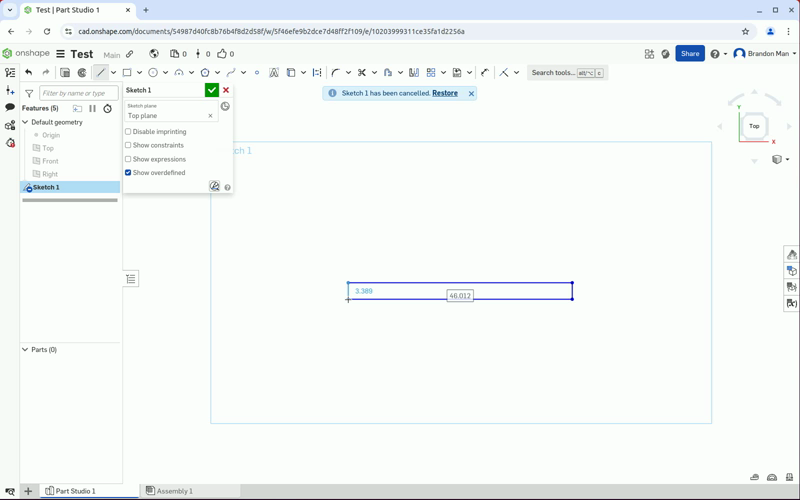
click(348, 299)
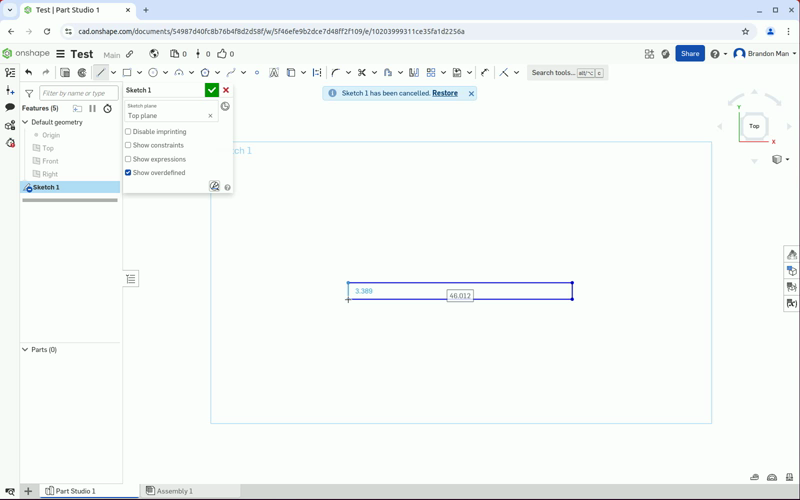
key(esc)
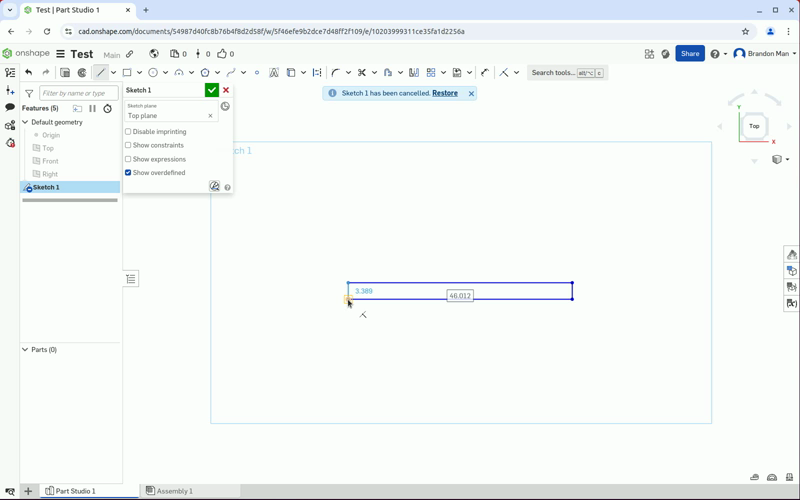
mouse_move(423, 286)
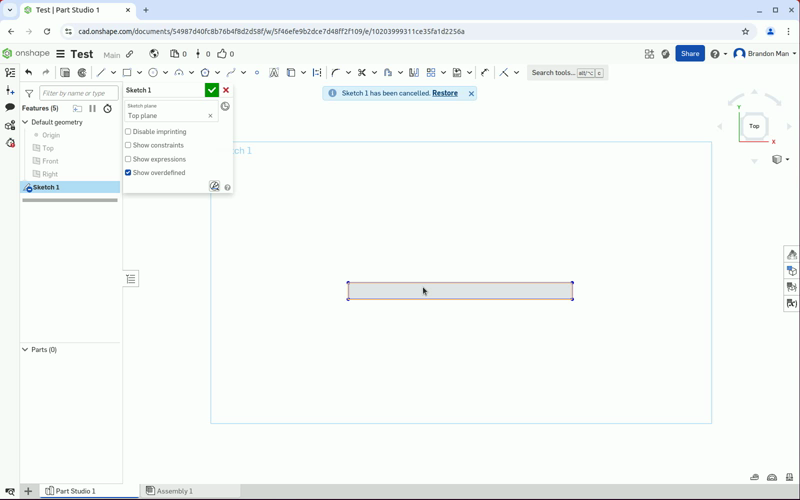
click(423, 286)
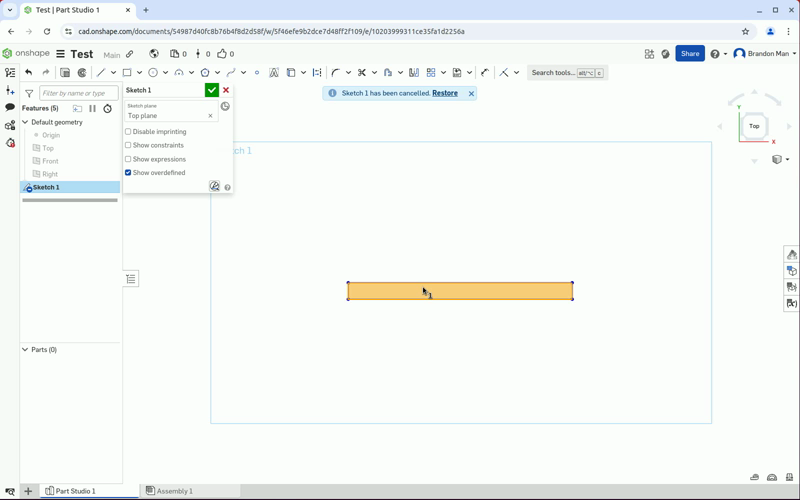
mouse_move(73, 352)
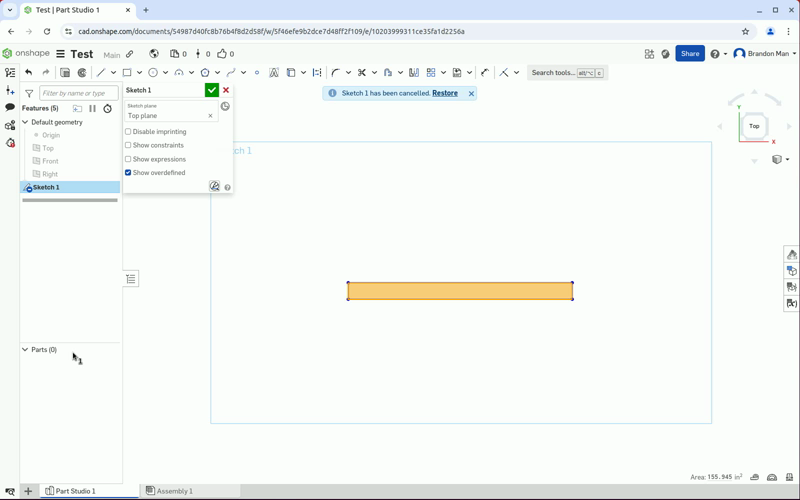
key(shift+y)
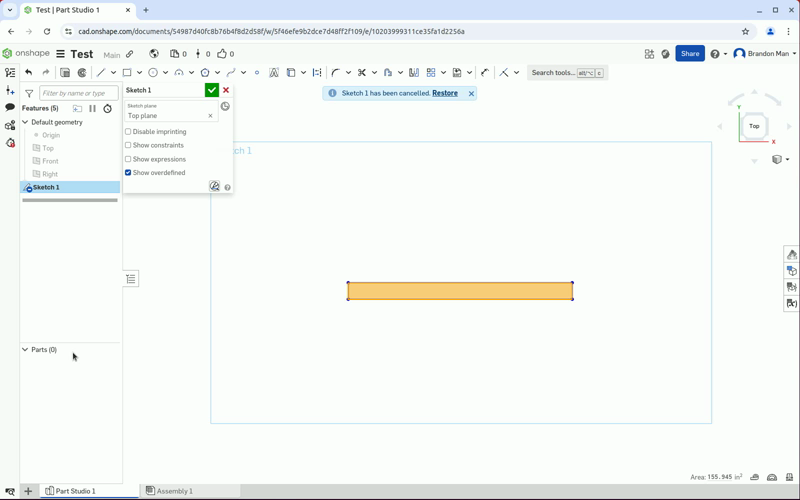
key(shift+e)
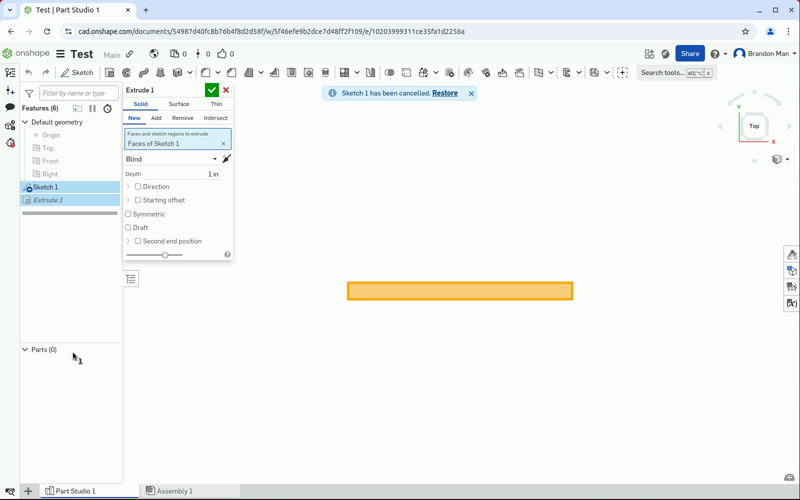
mouse_move(143, 106)
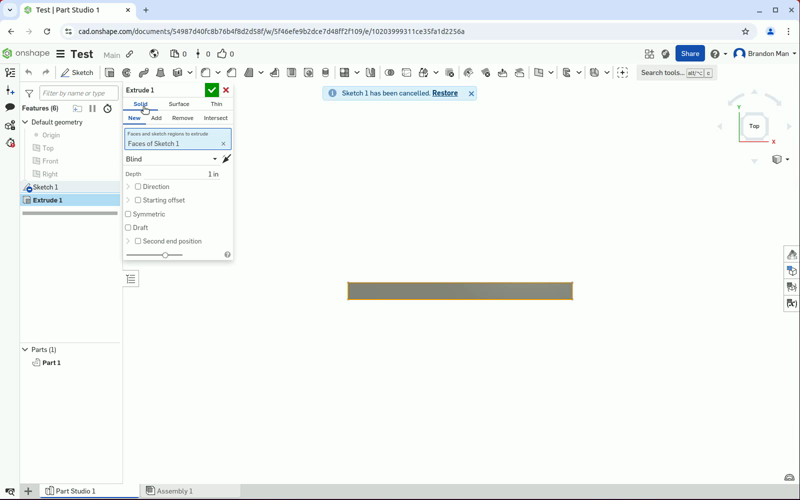
click(143, 106)
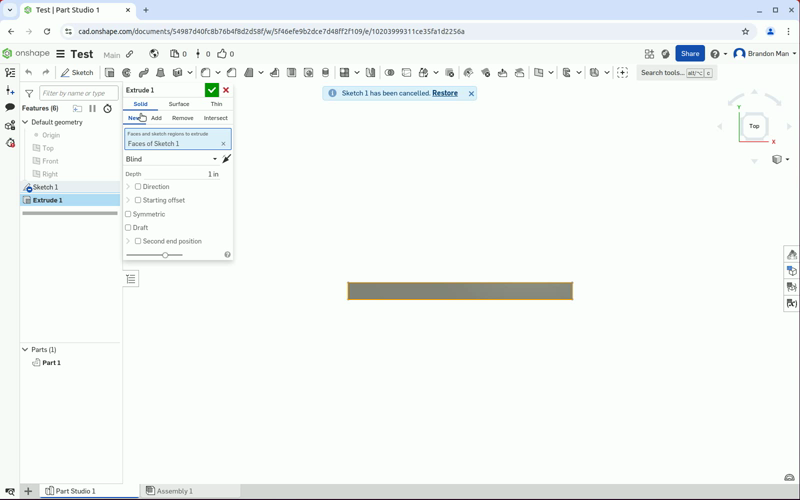
mouse_move(137, 120)
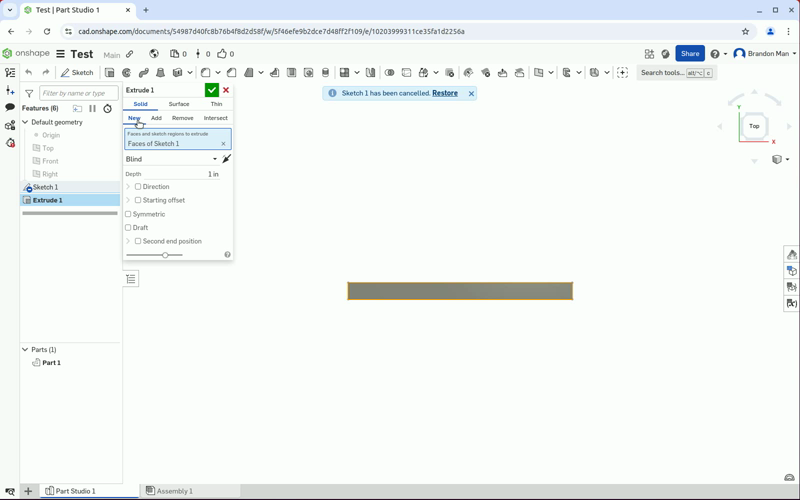
click(137, 120)
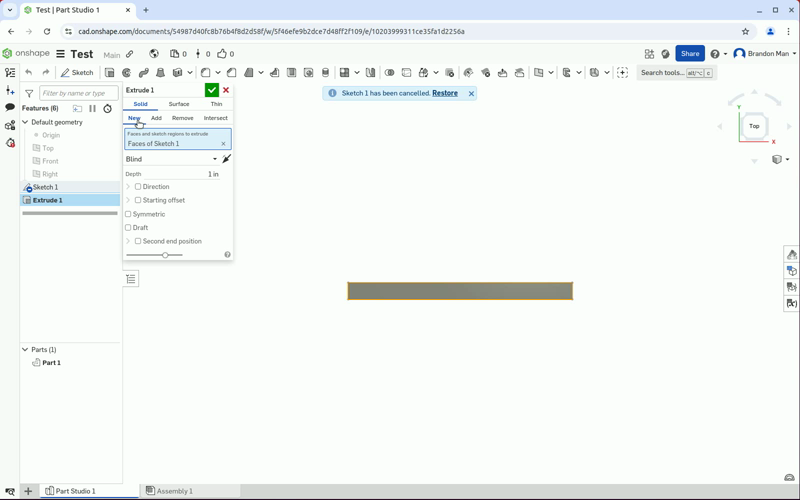
key(tab, 4)
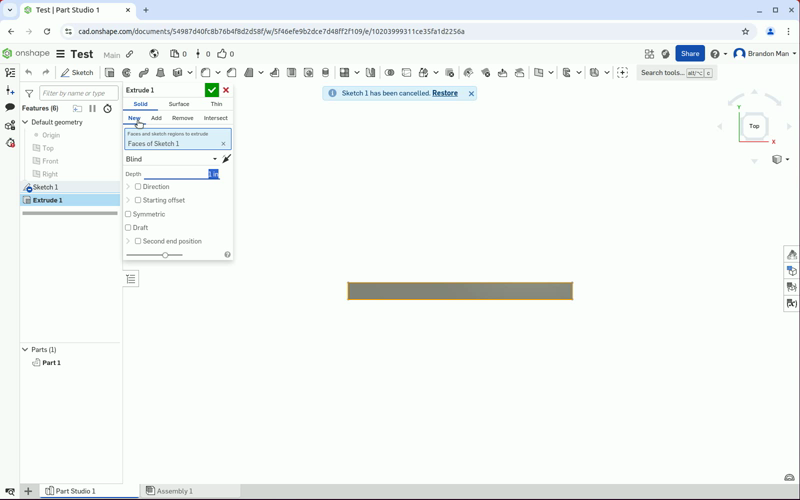
text(2.889)
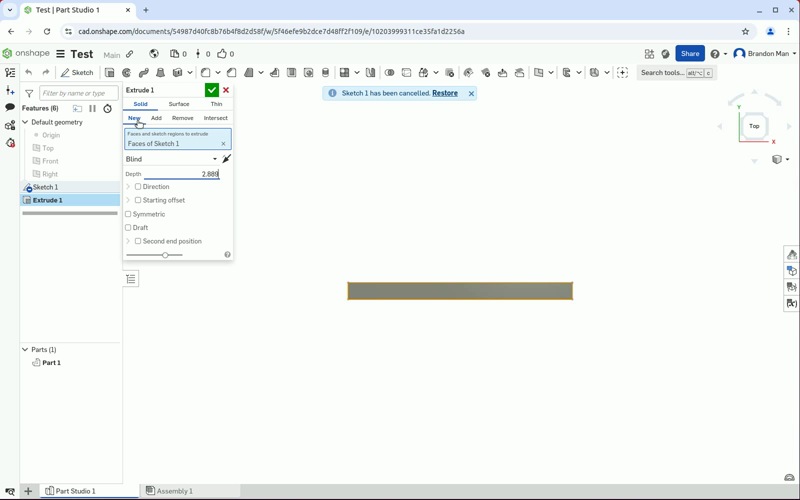
key(enter)
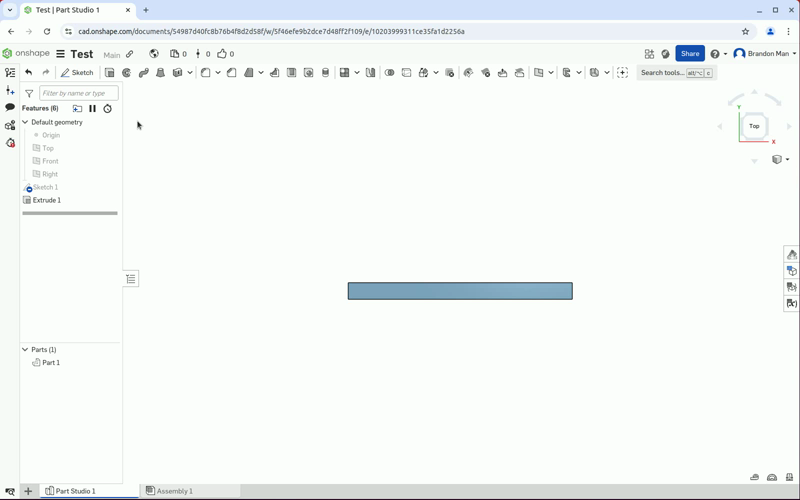
key(shift+h)
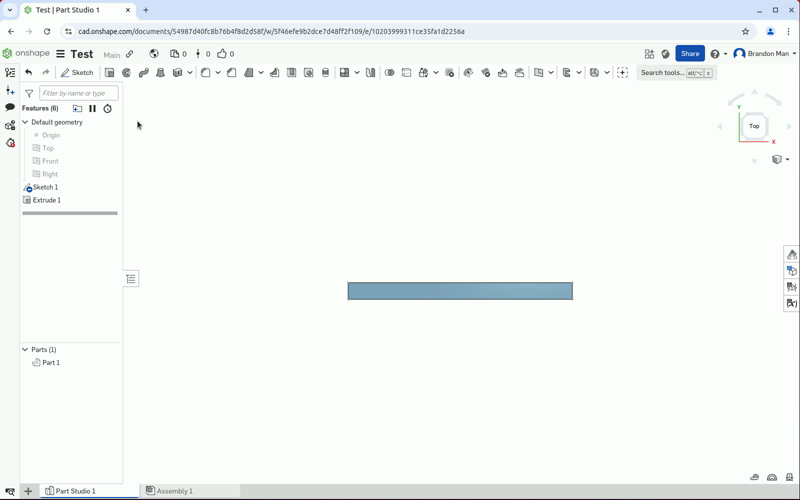
key(shift+h)
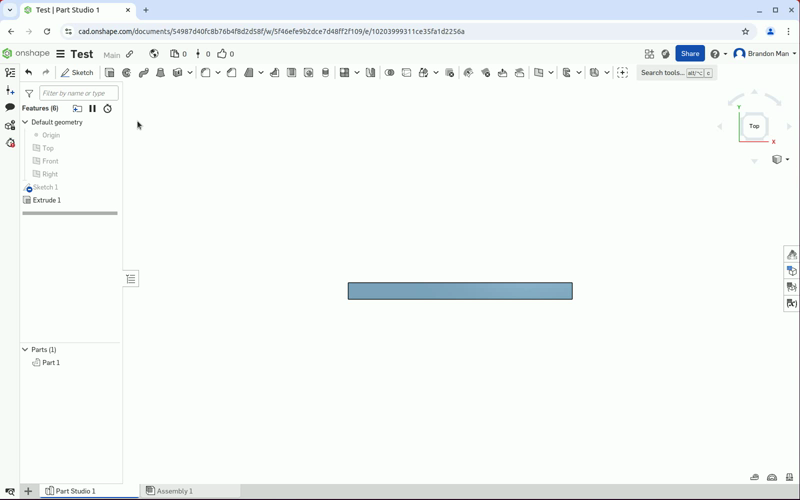
mouse_move(73, 189)
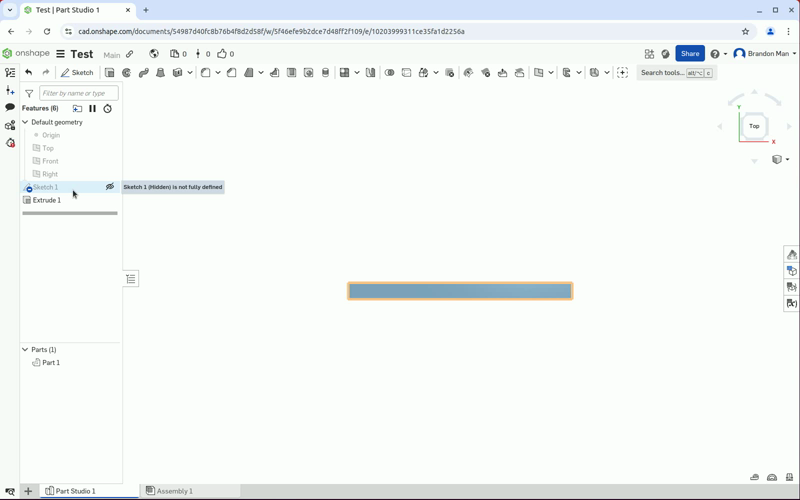
click(73, 189)
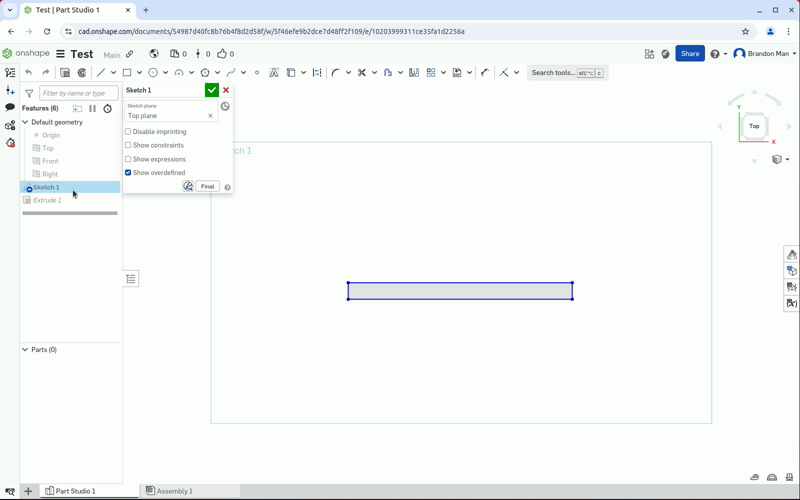
mouse_move(229, 92)
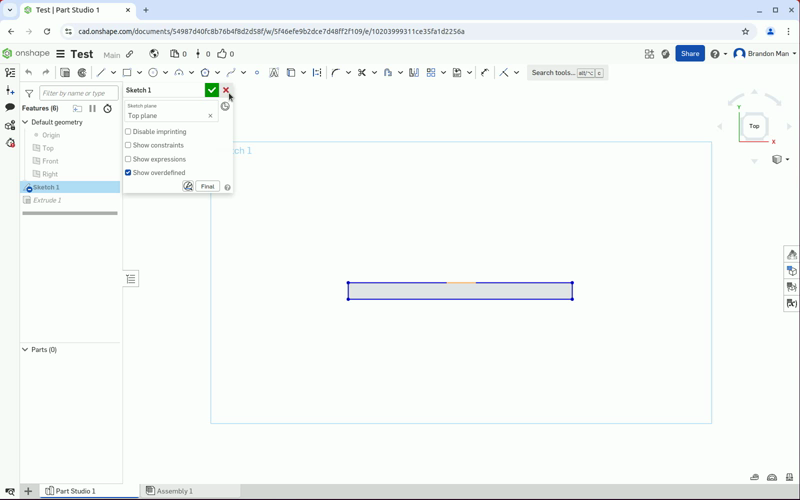
click(229, 92)
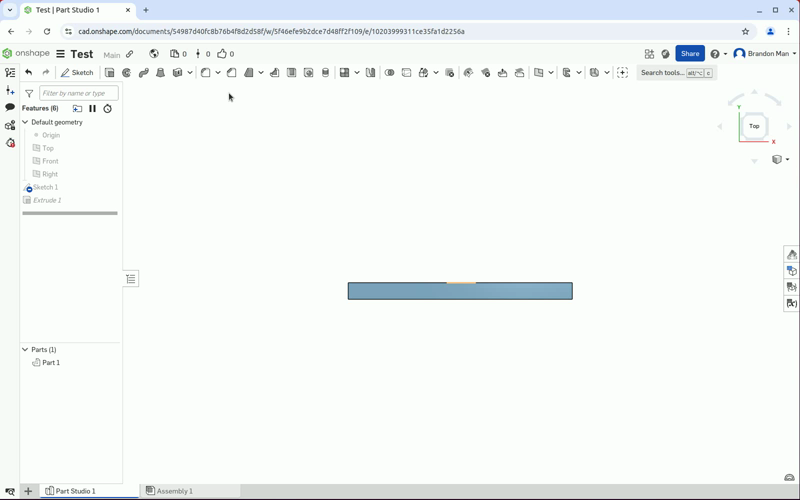
mouse_move(541, 75)
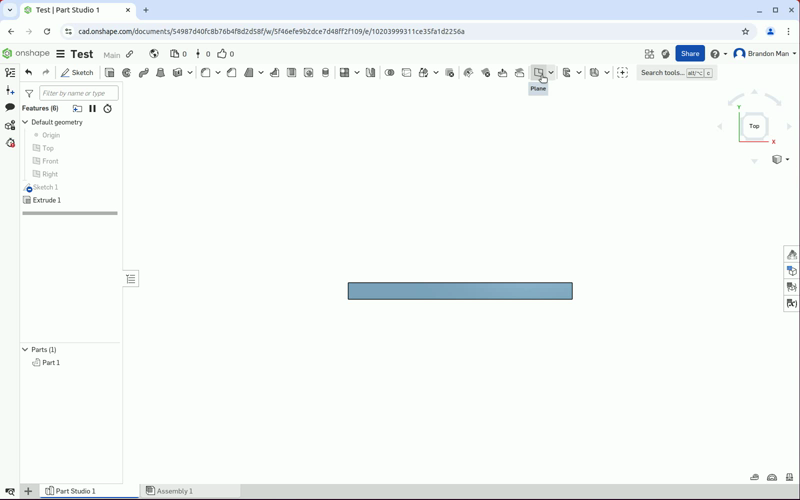
click(541, 75)
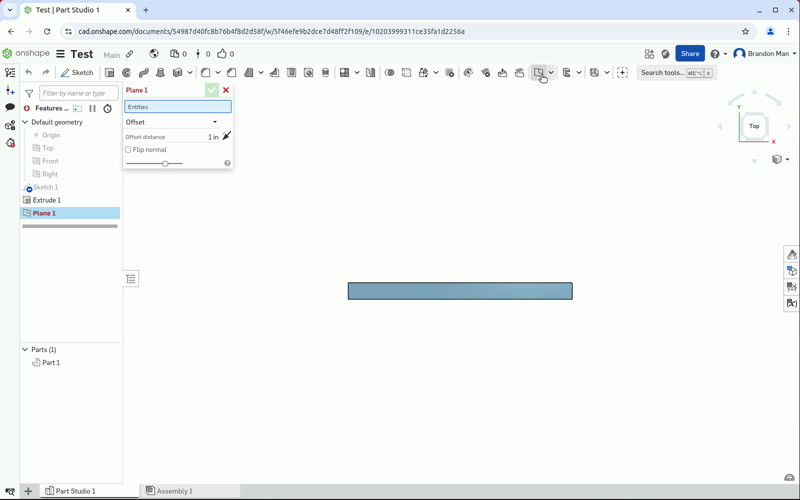
mouse_move(73, 150)
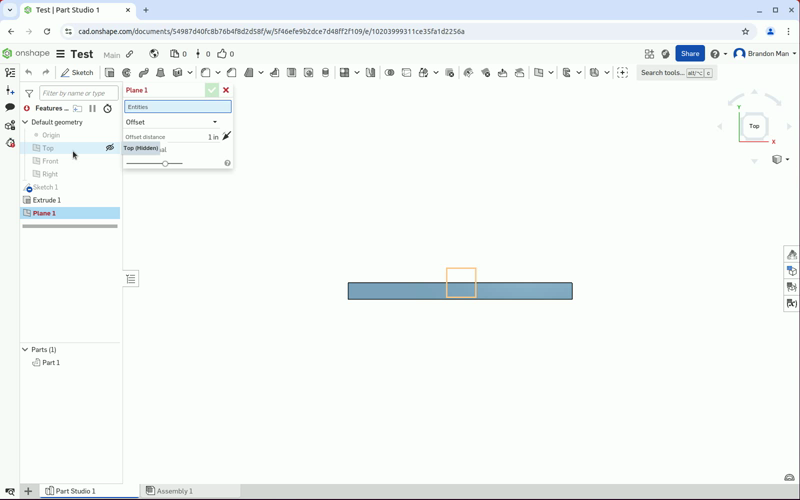
click(73, 150)
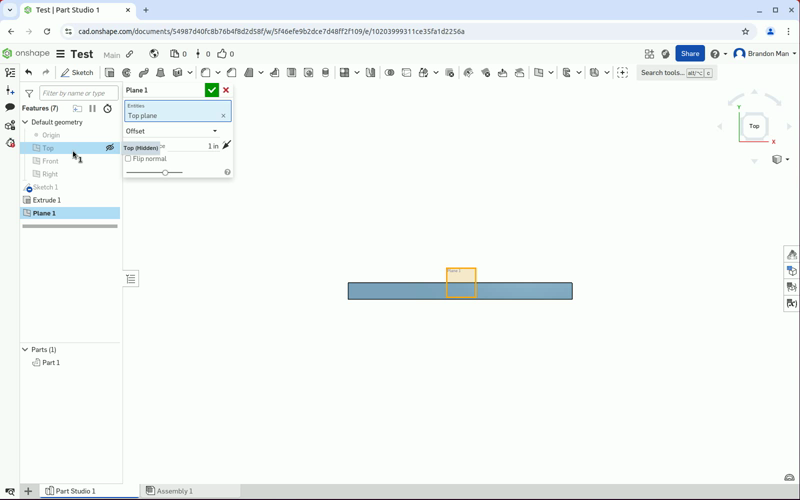
key(tab, 2)
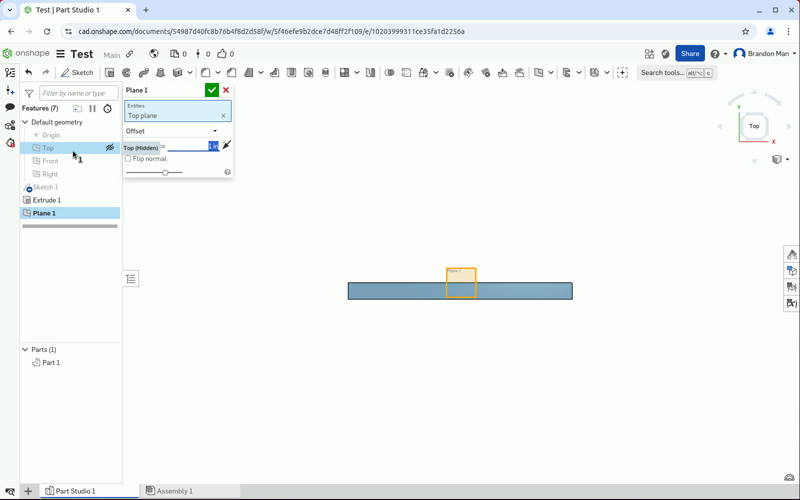
text(2.896)
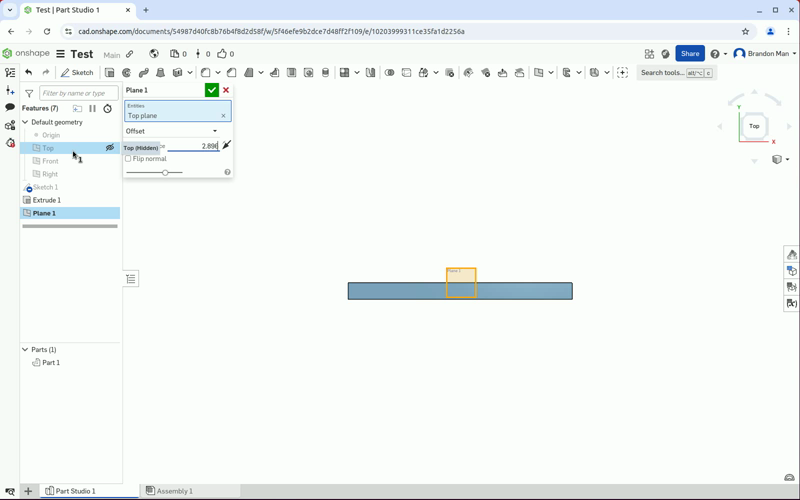
key(enter, 2)
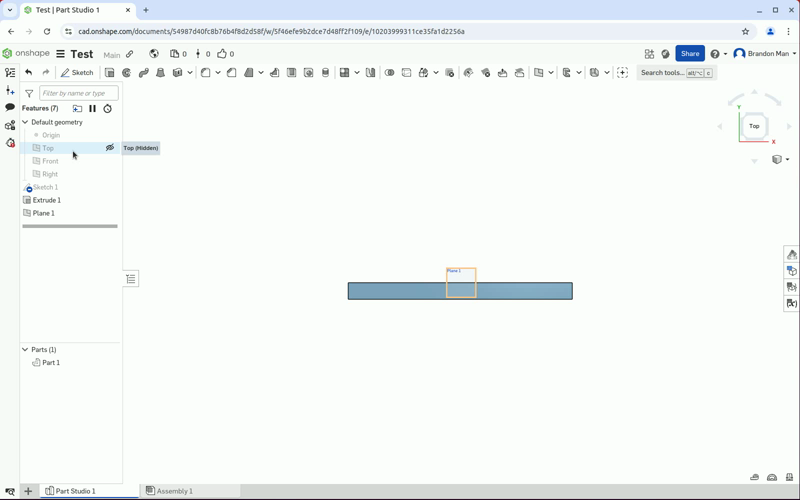
key(shift+s)
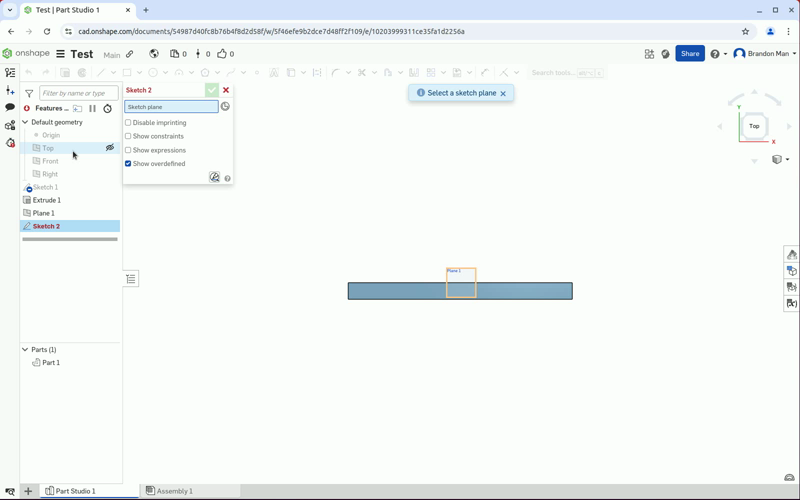
mouse_move(73, 215)
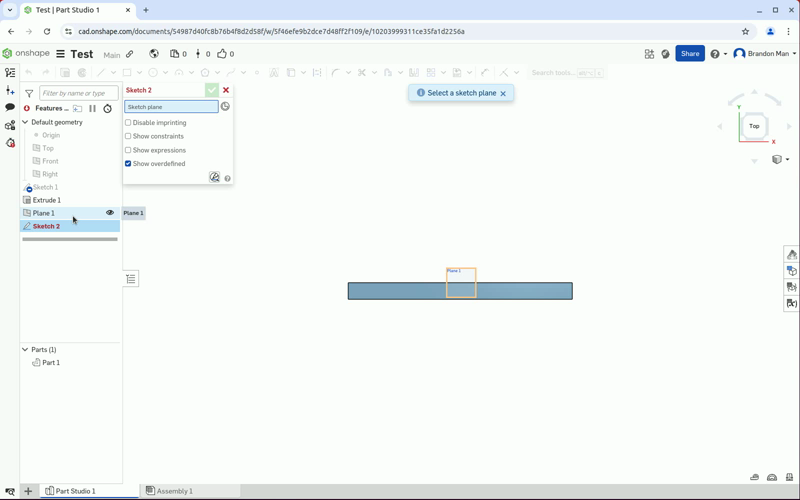
click(73, 215)
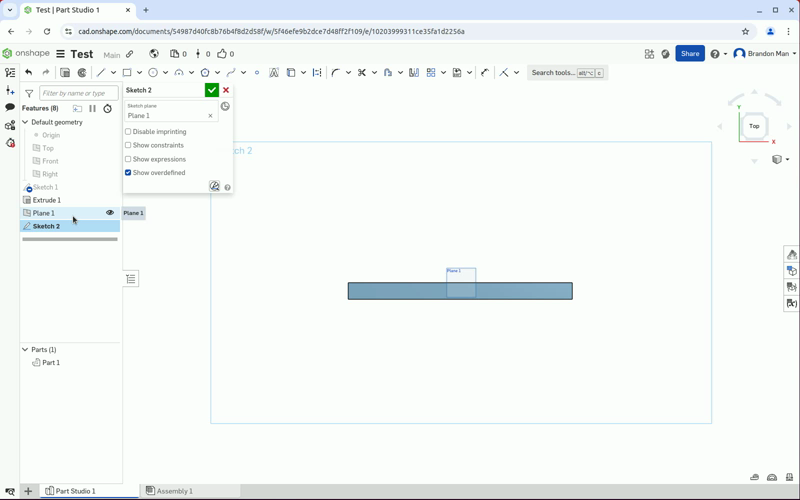
mouse_move(73, 352)
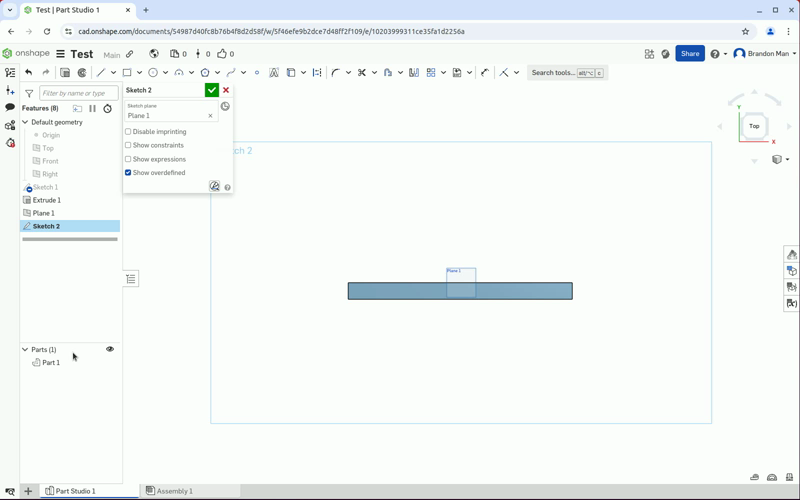
key(y)
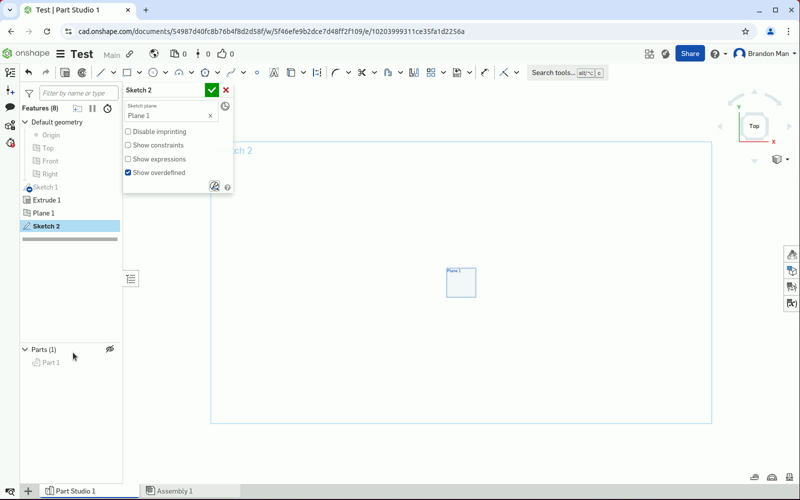
key(c)
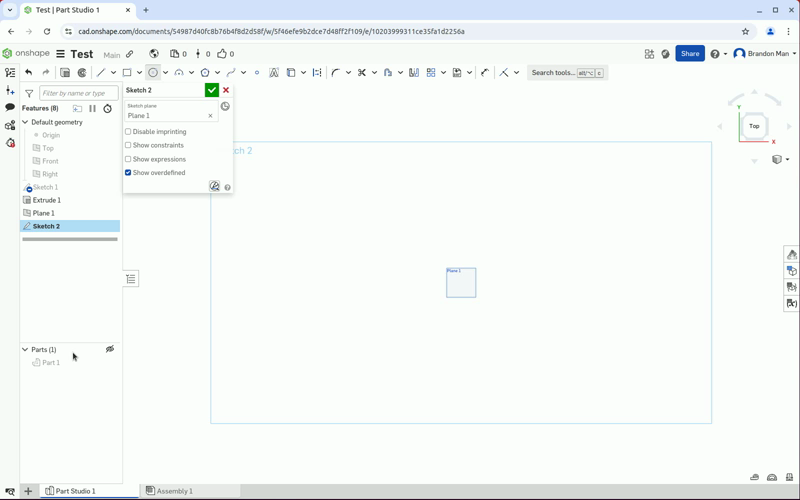
key_down(shift)
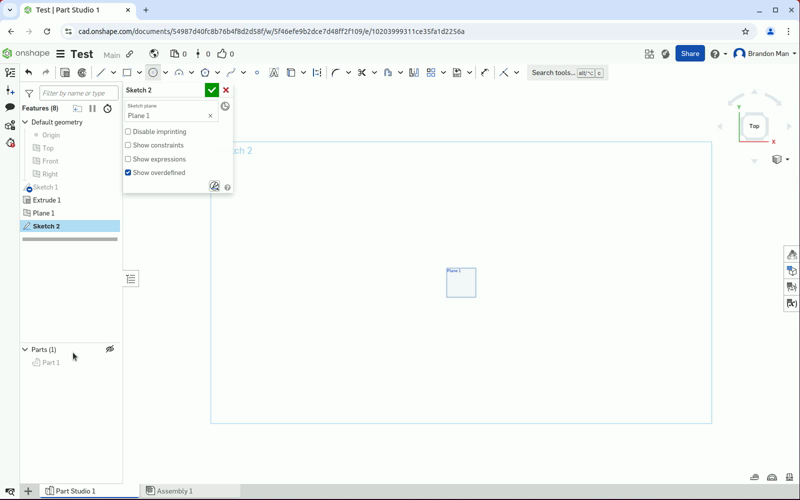
mouse_move(404, 291)
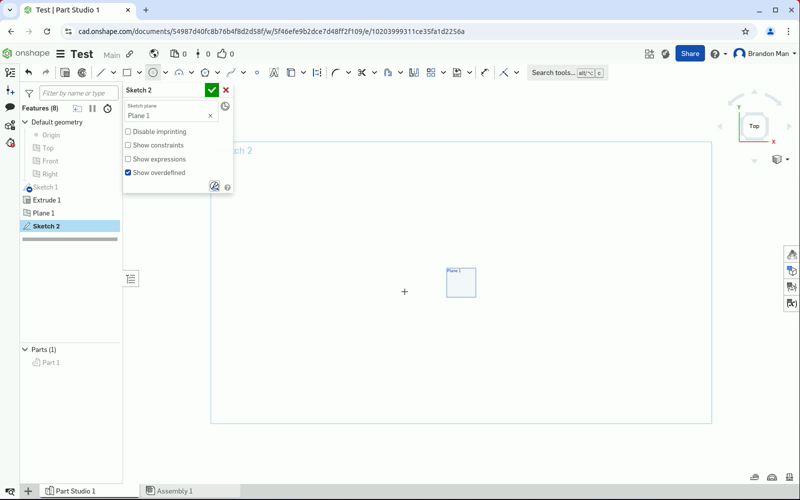
click(404, 291)
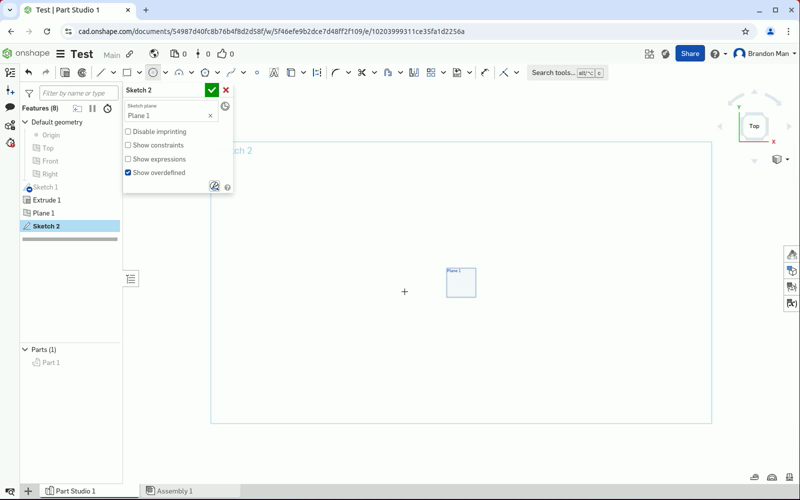
key_up(shift)
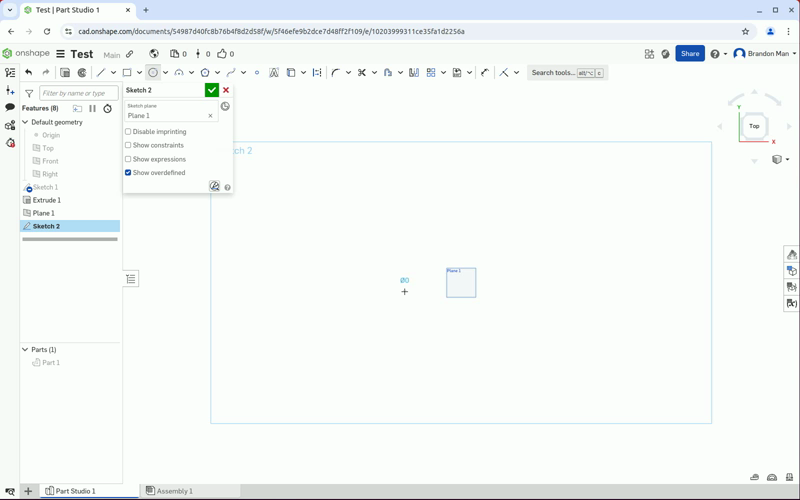
mouse_move(412, 291)
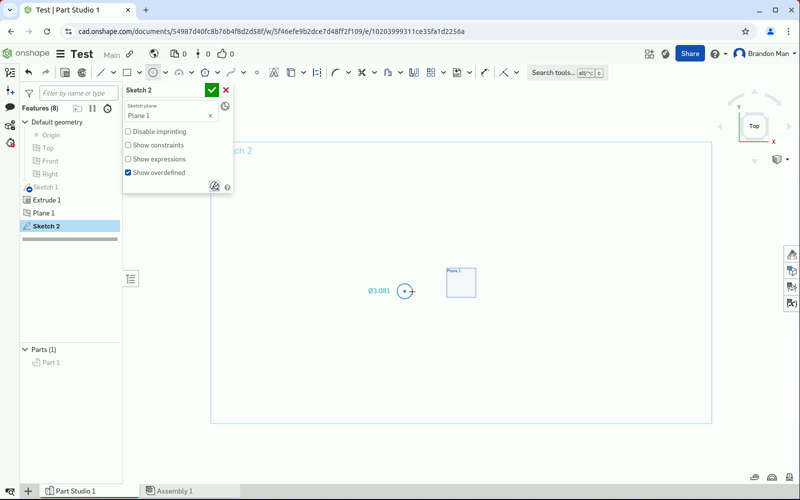
click(412, 291)
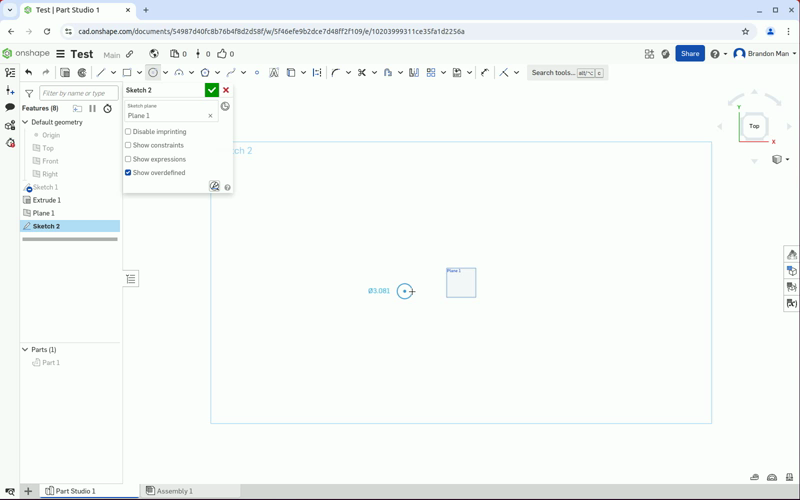
key(esc)
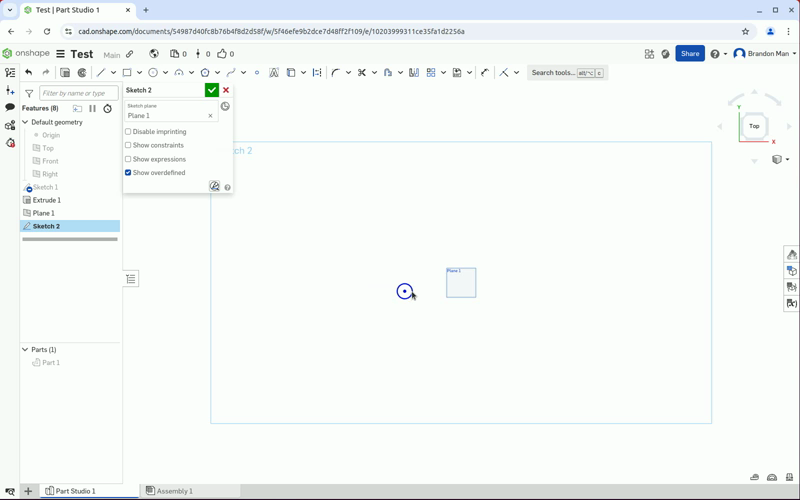
mouse_move(409, 291)
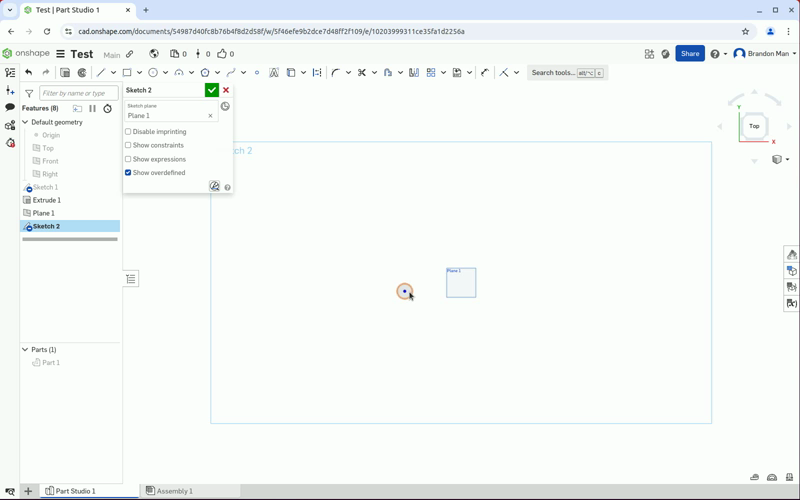
scroll(6)
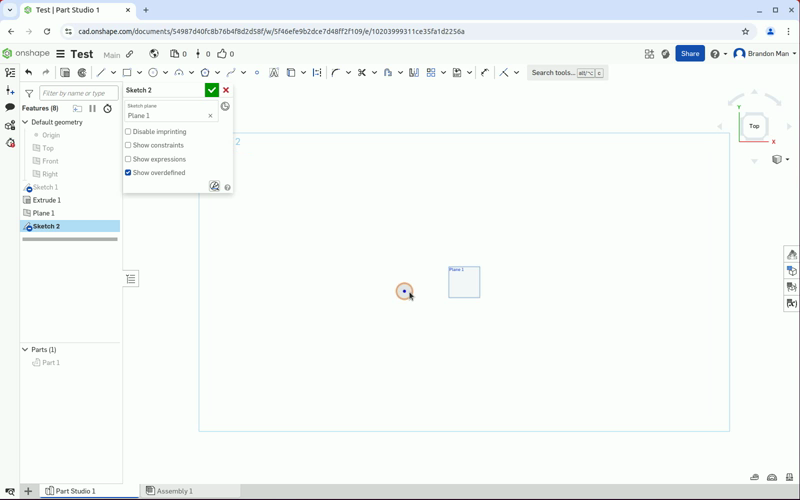
scroll(6)
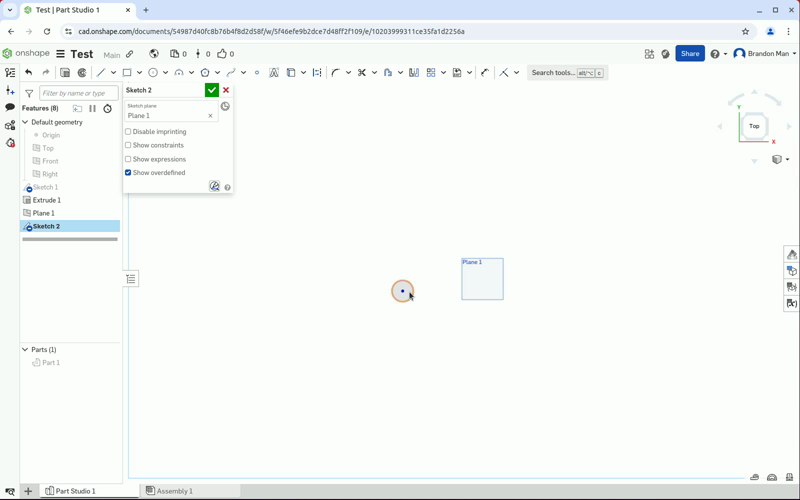
scroll(6)
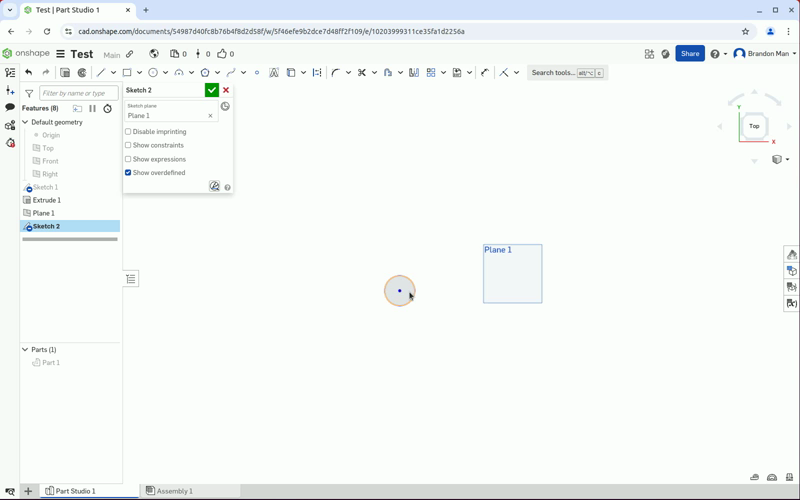
scroll(6)
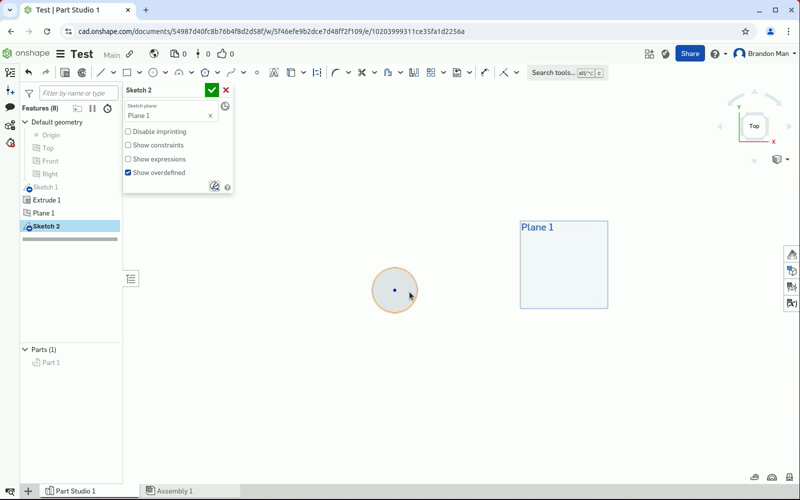
scroll(6)
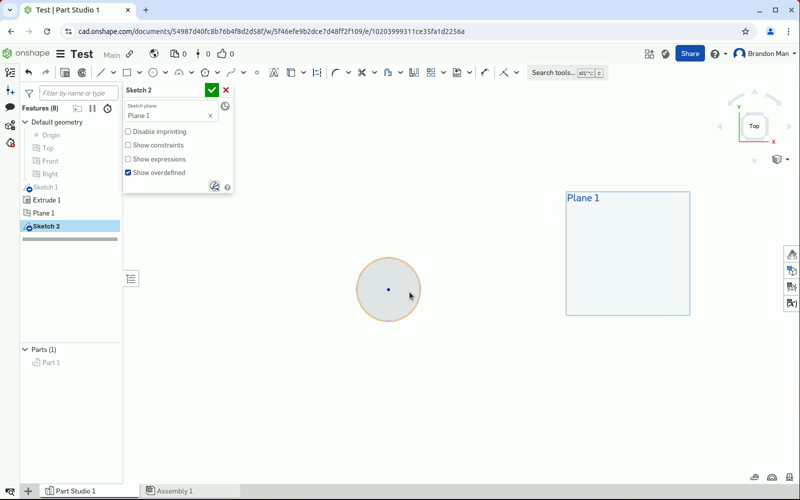
scroll(6)
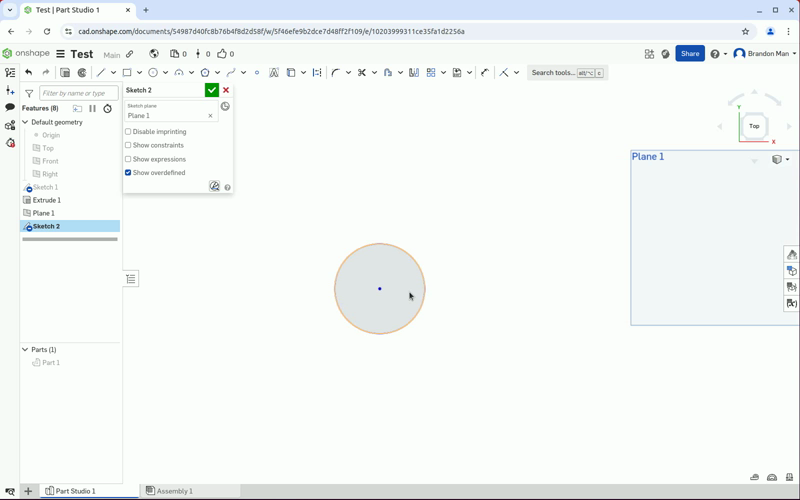
scroll(6)
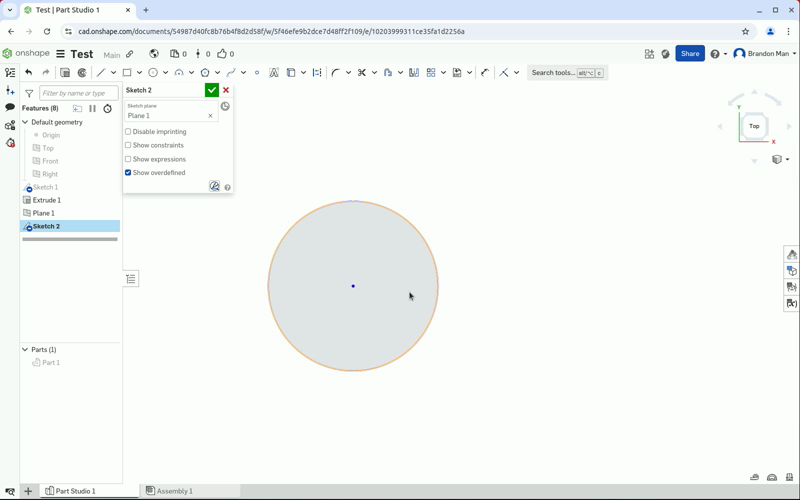
click(409, 291)
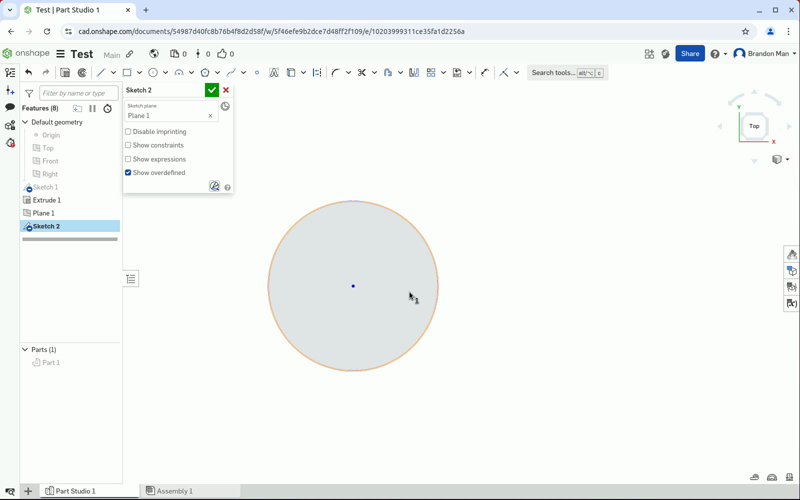
scroll(-6)
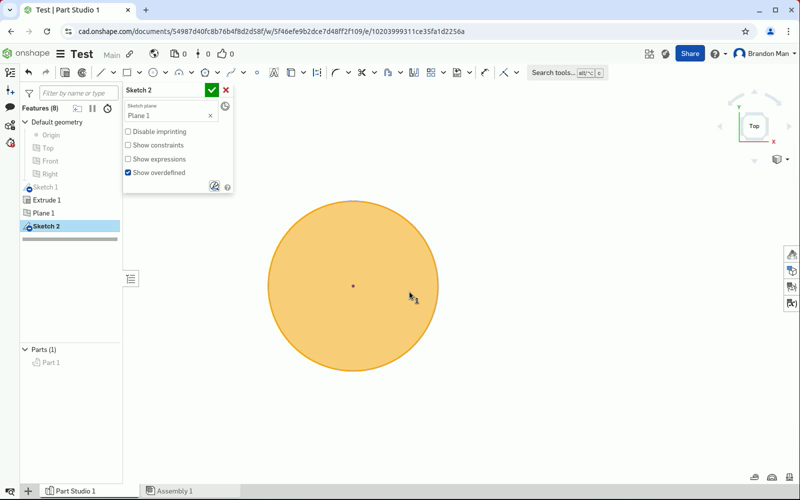
scroll(-6)
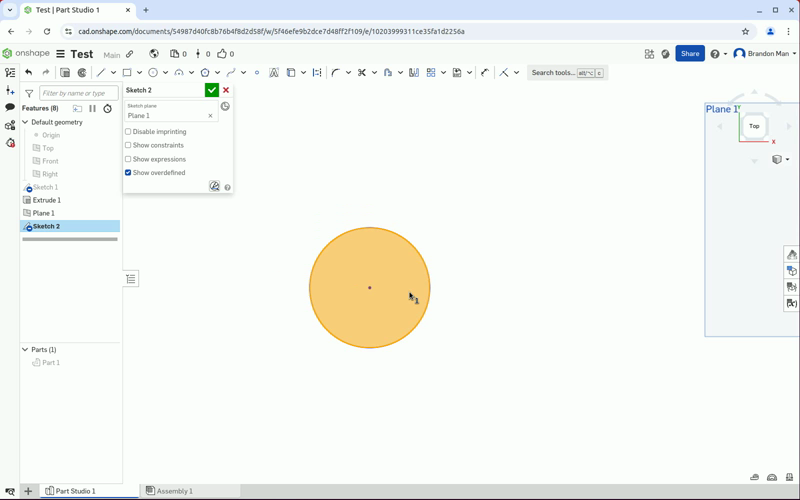
scroll(-6)
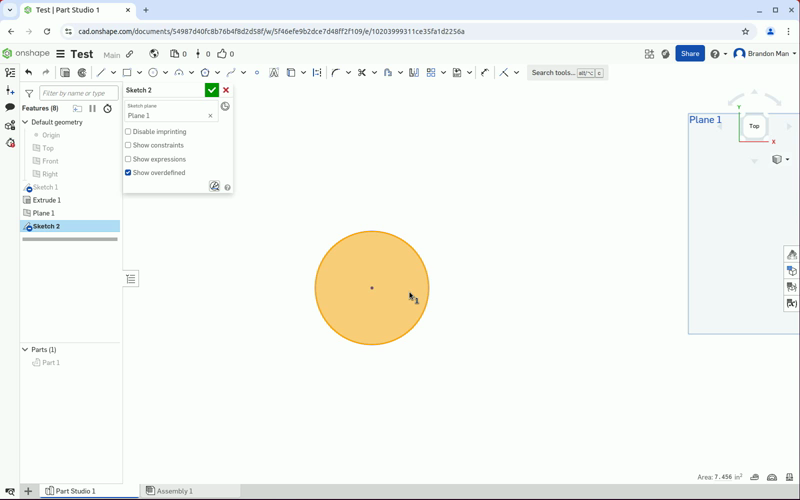
scroll(-6)
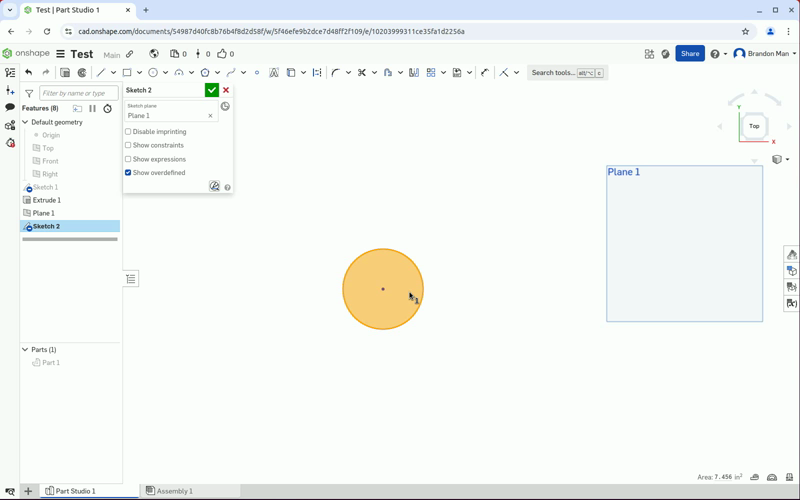
scroll(-6)
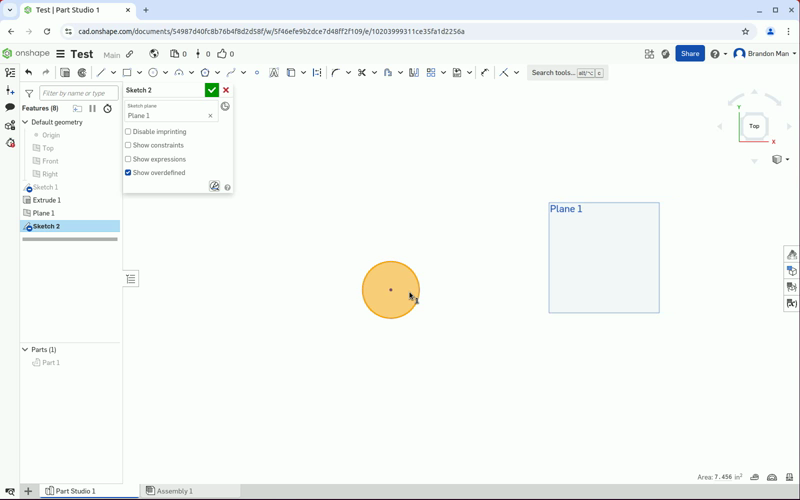
scroll(-6)
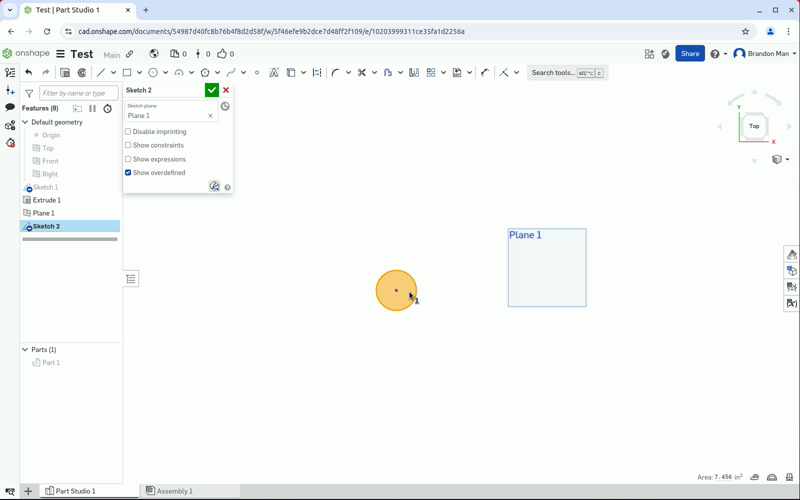
scroll(-6)
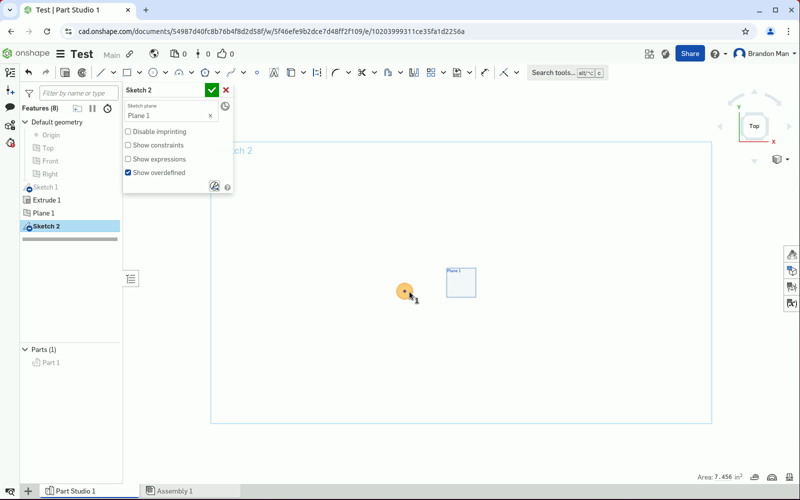
mouse_move(73, 352)
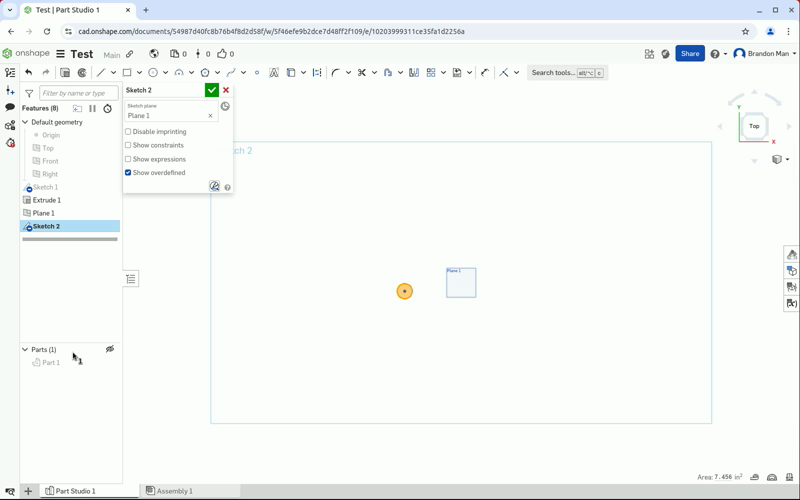
key(shift+y)
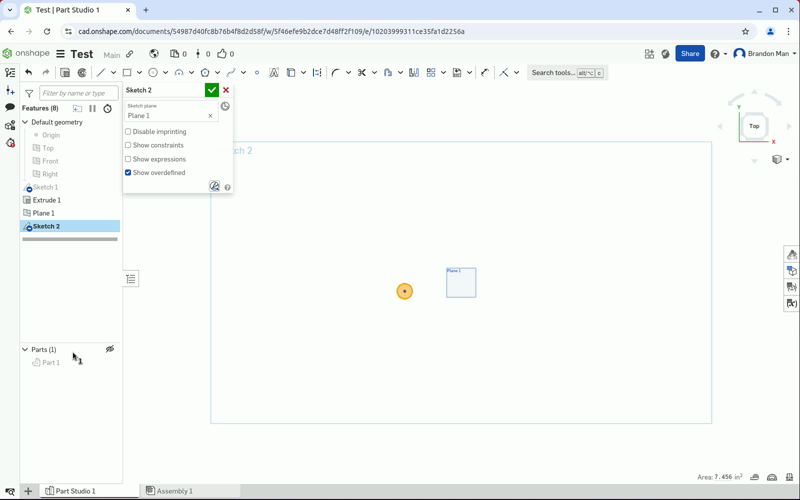
key(shift+e)
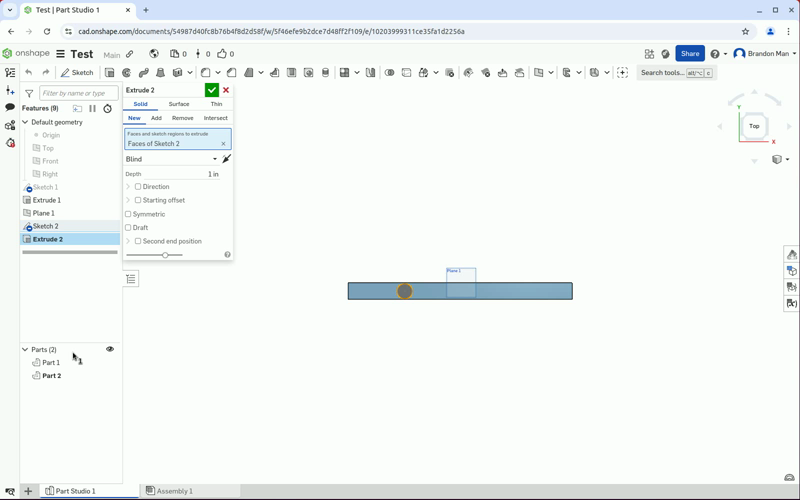
mouse_move(143, 106)
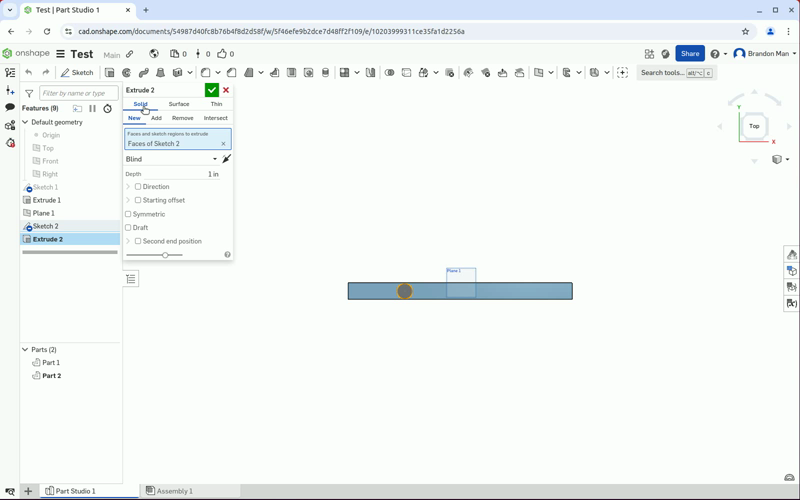
click(143, 106)
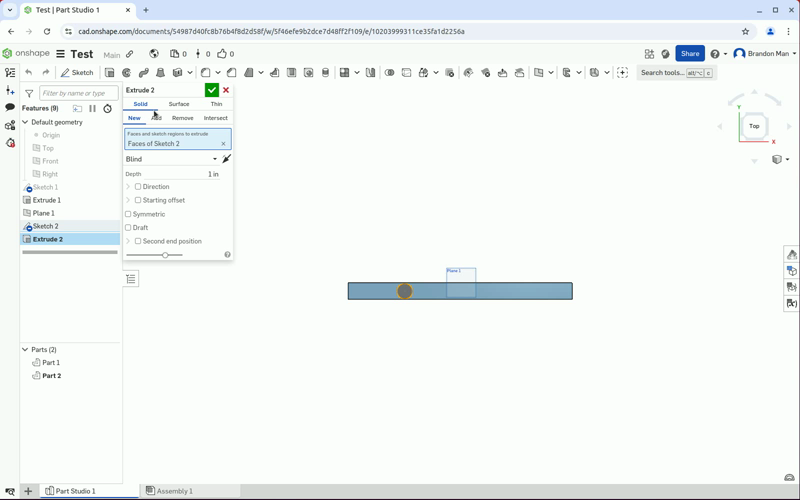
mouse_move(186, 120)
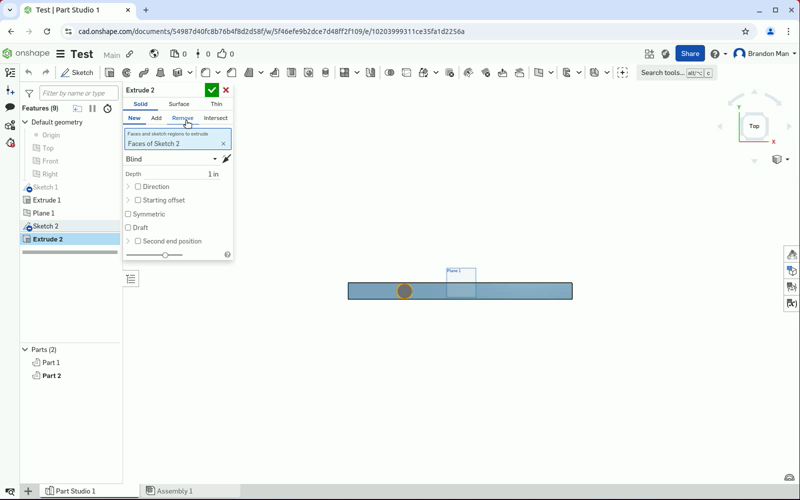
click(186, 120)
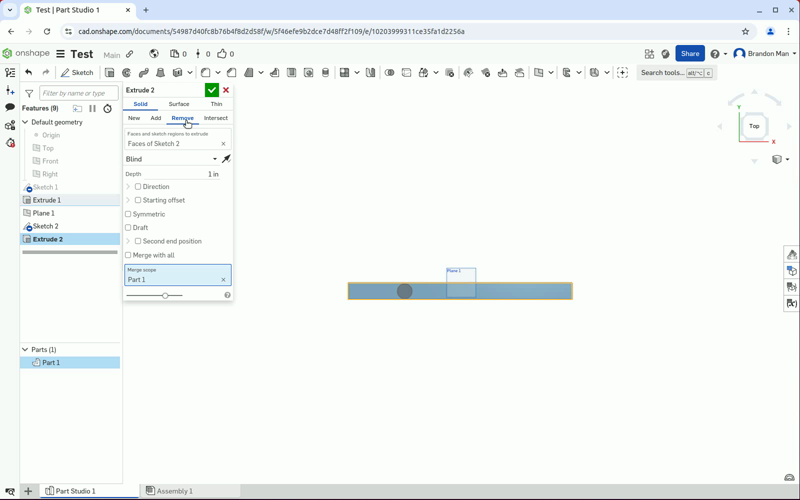
key(tab, 4)
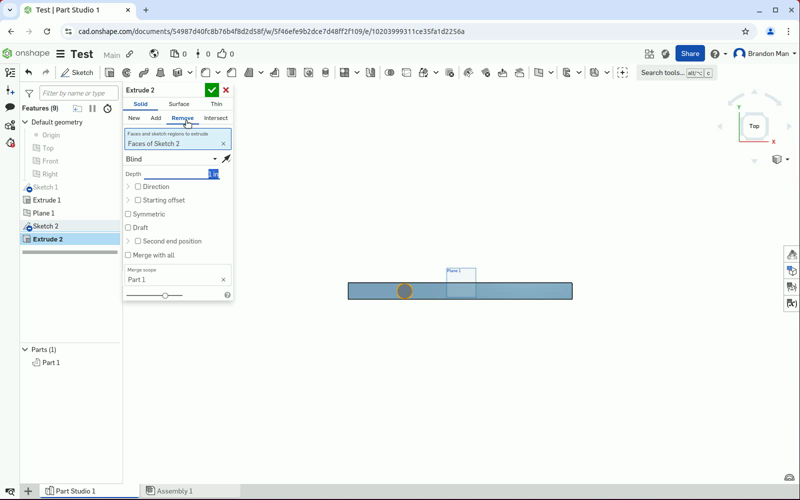
text(17.813)
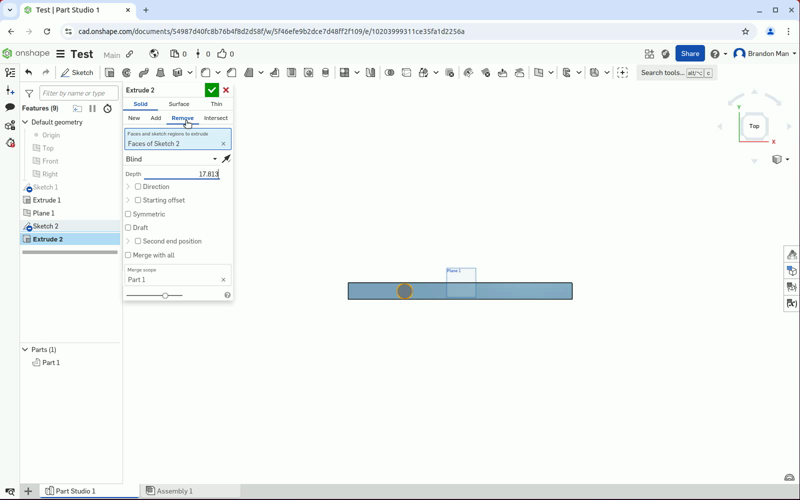
key(tab, 6)
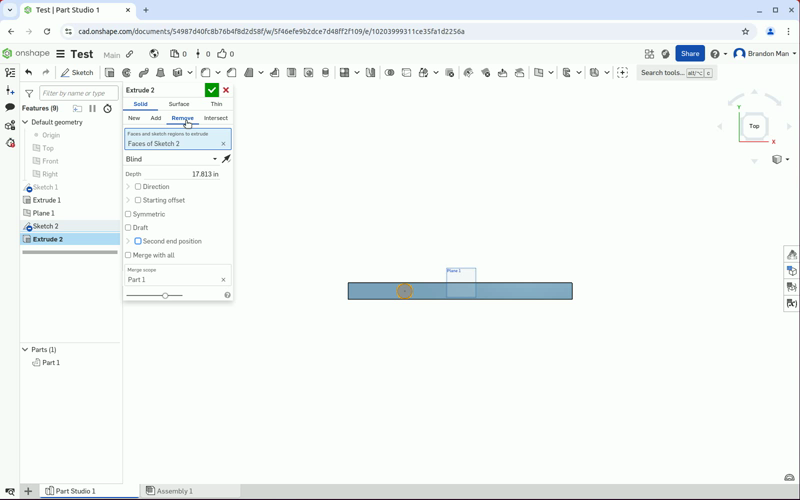
key(space)
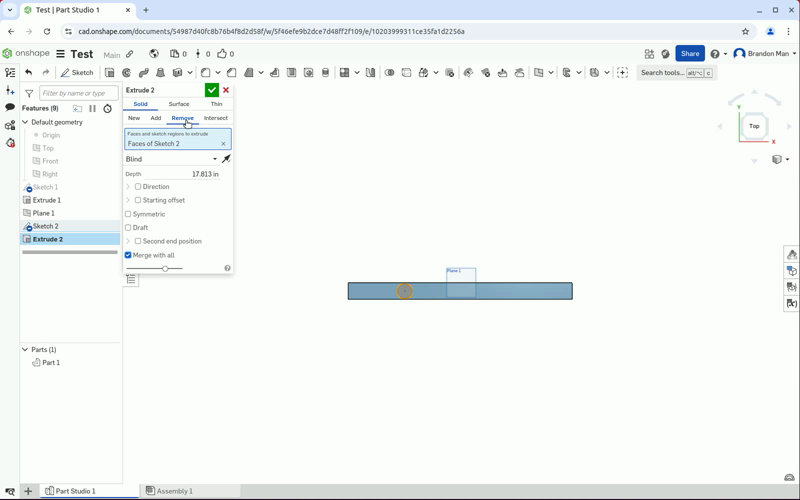
key(enter)
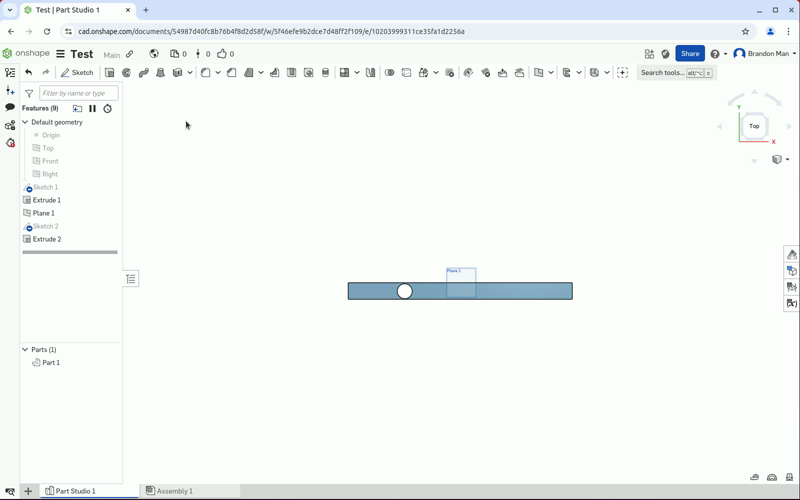
key(shift+h)
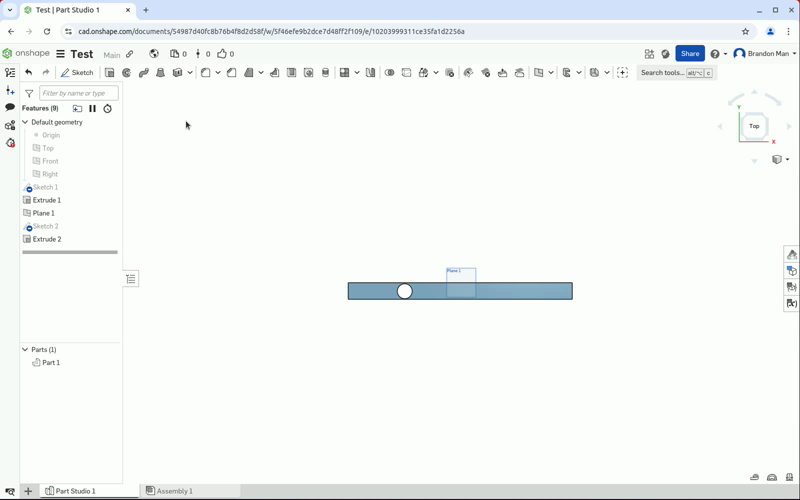
key(shift+h)
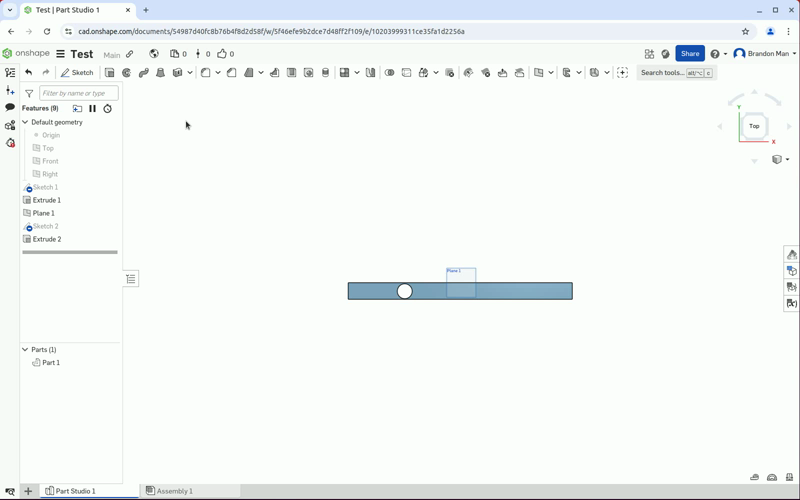
mouse_move(73, 189)
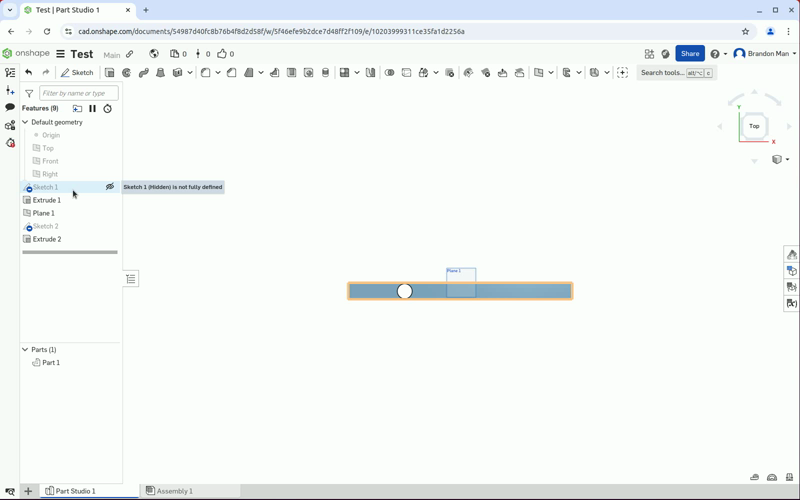
click(73, 189)
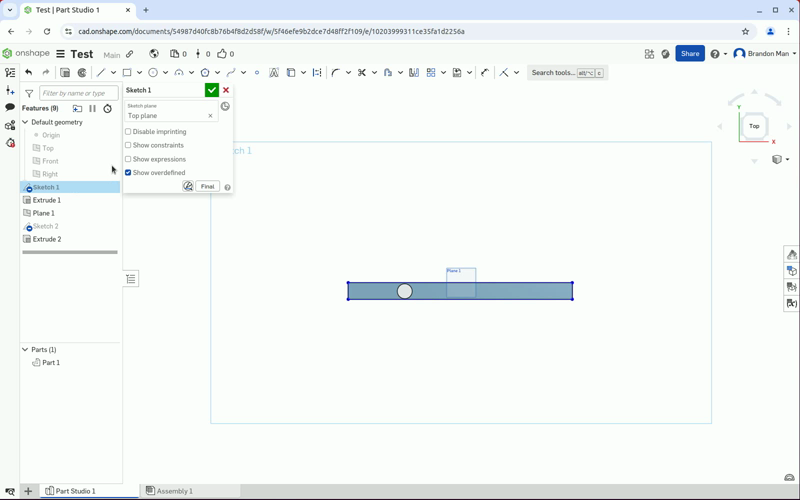
mouse_move(229, 92)
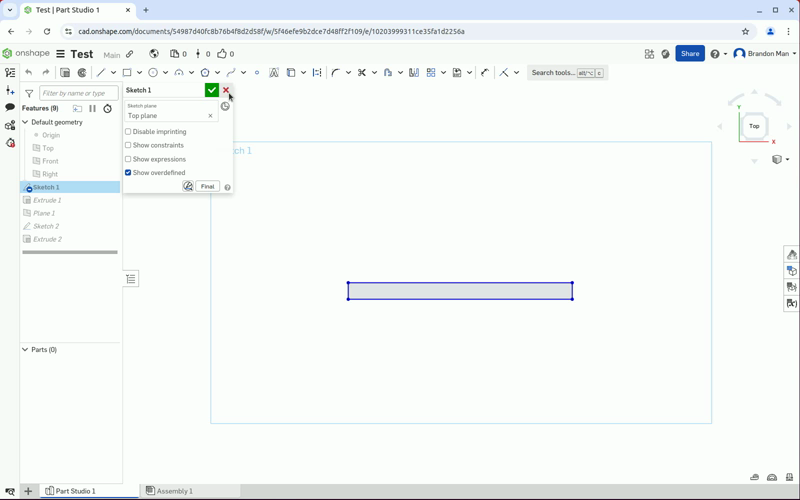
click(229, 92)
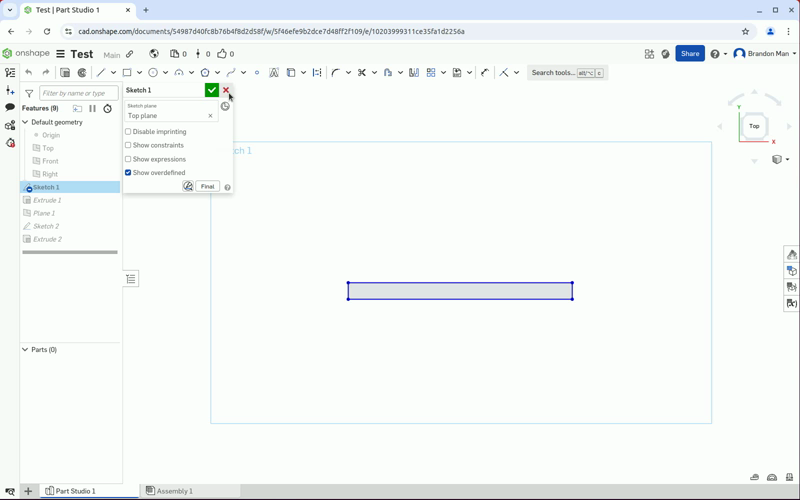
key(shift+s)
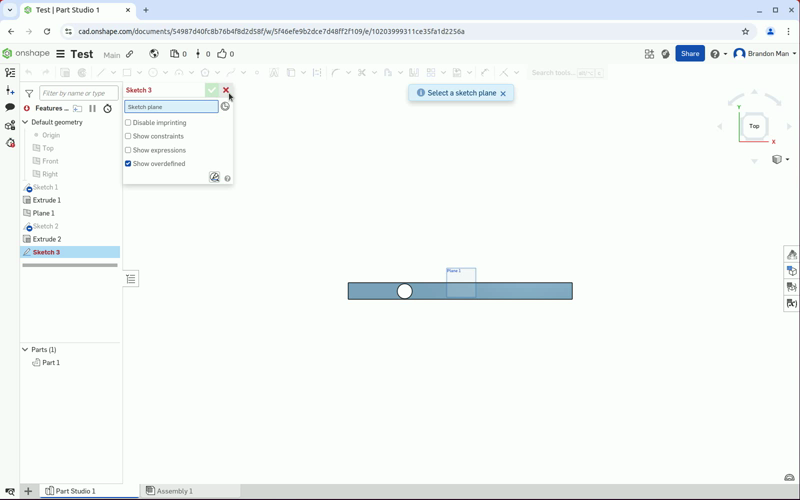
mouse_move(73, 215)
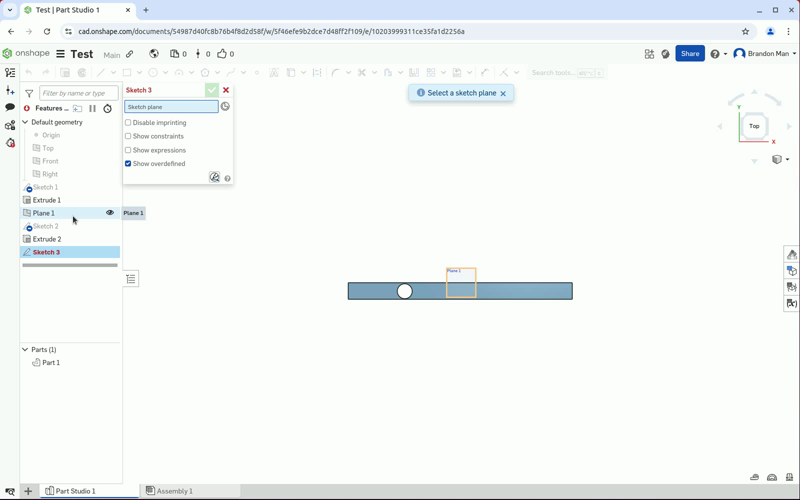
click(73, 215)
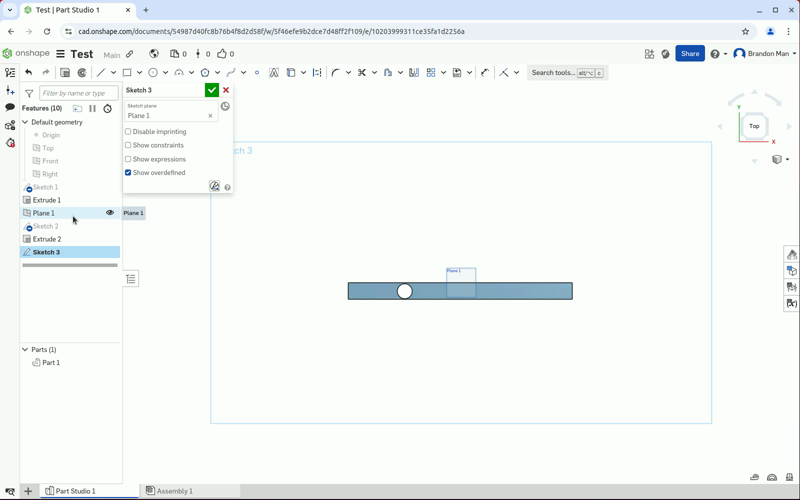
mouse_move(73, 352)
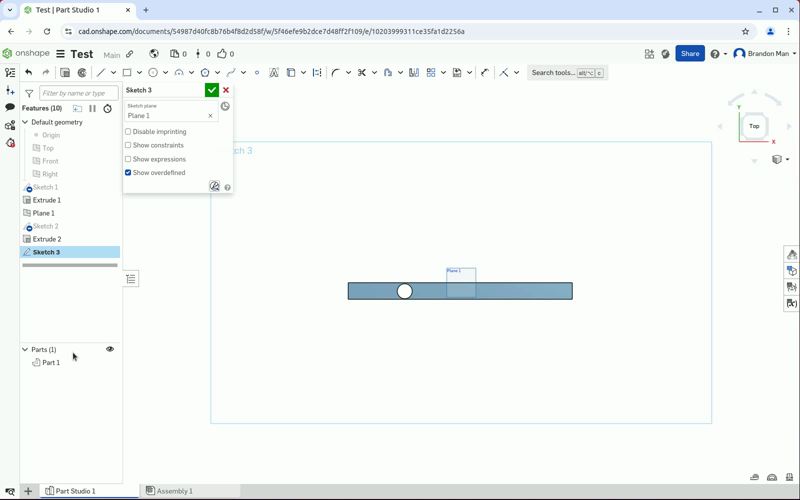
key(y)
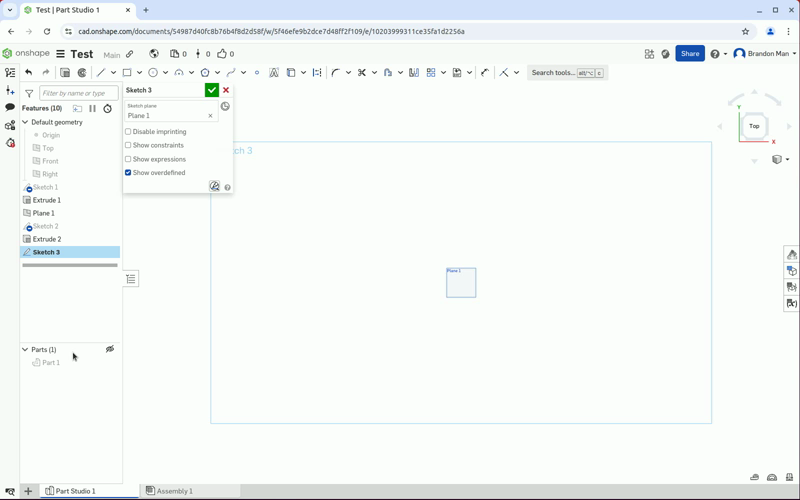
key(c)
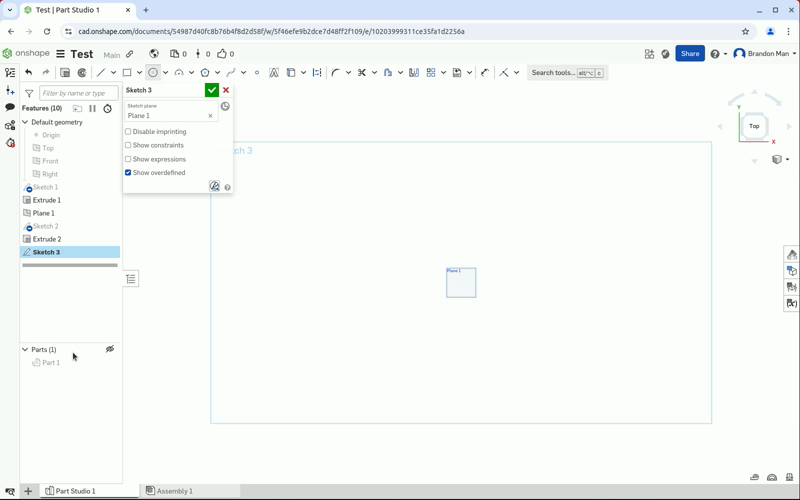
key_down(shift)
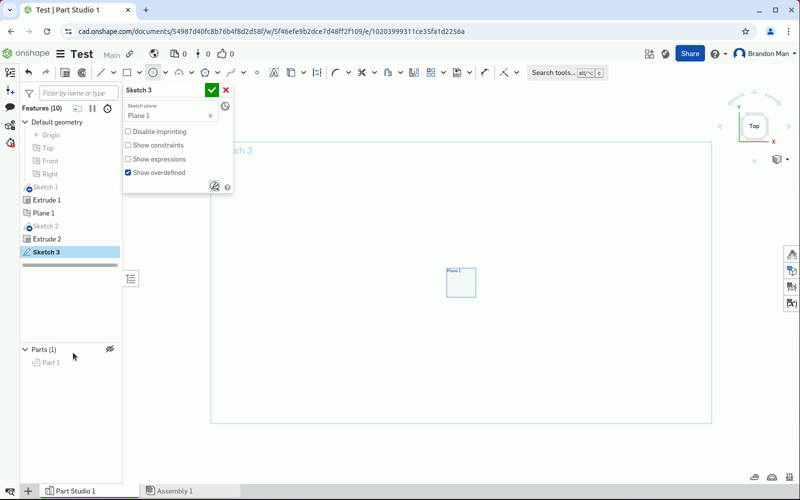
mouse_move(517, 291)
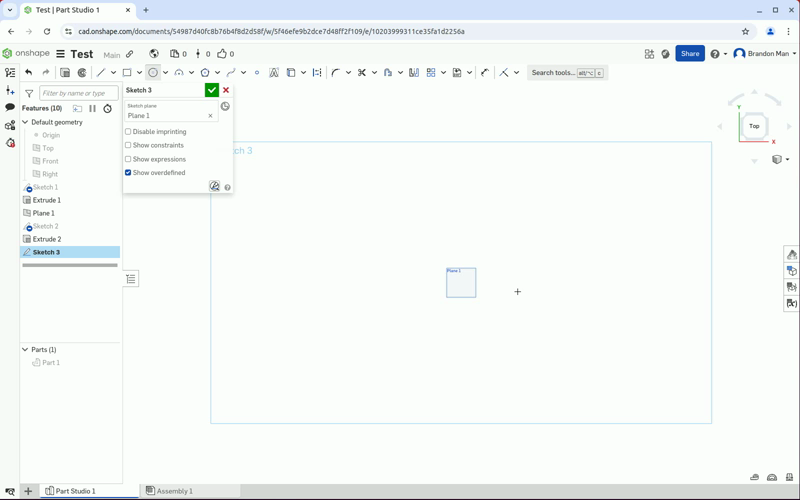
click(517, 291)
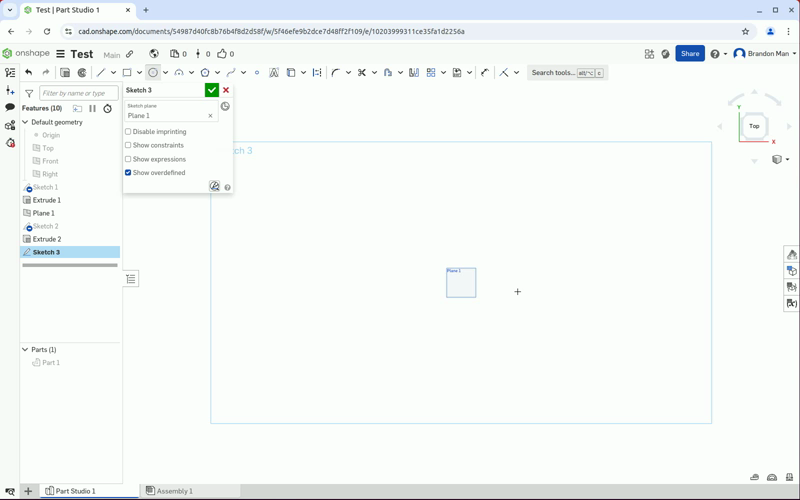
key_up(shift)
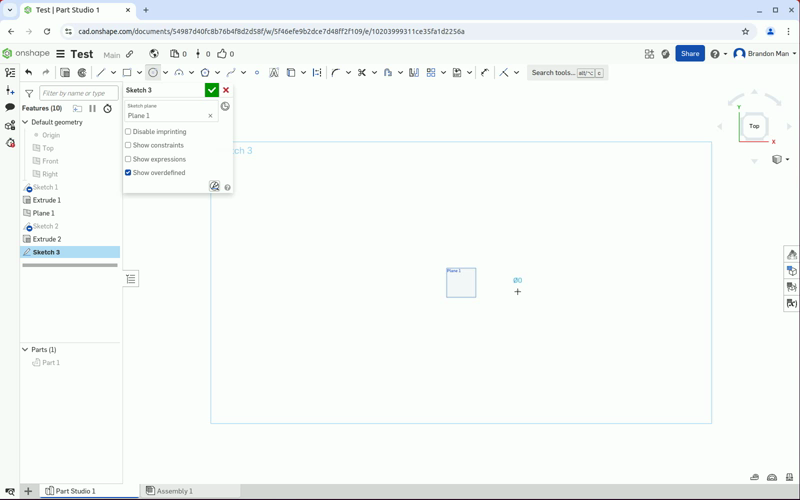
mouse_move(525, 291)
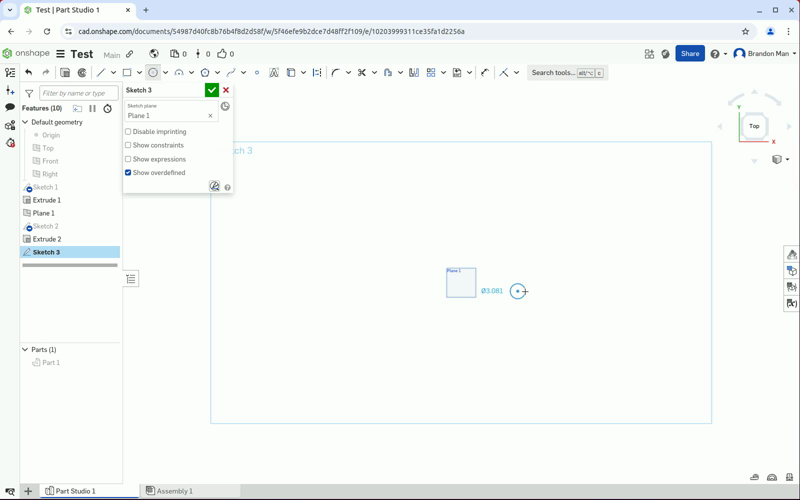
click(525, 291)
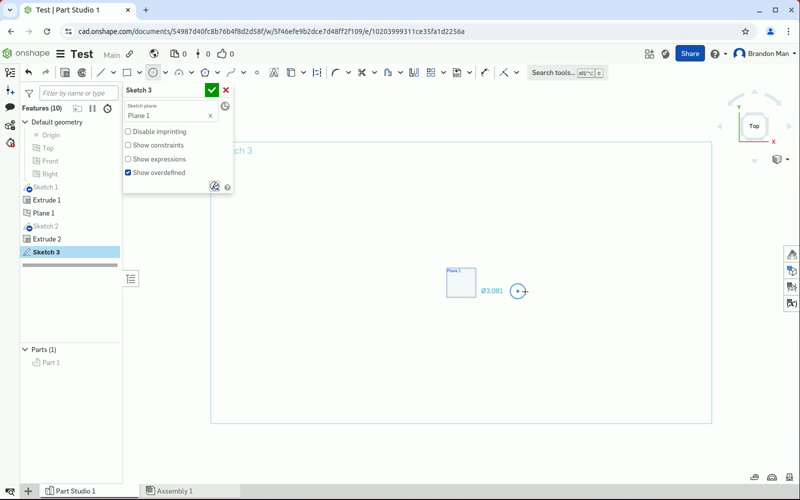
key(esc)
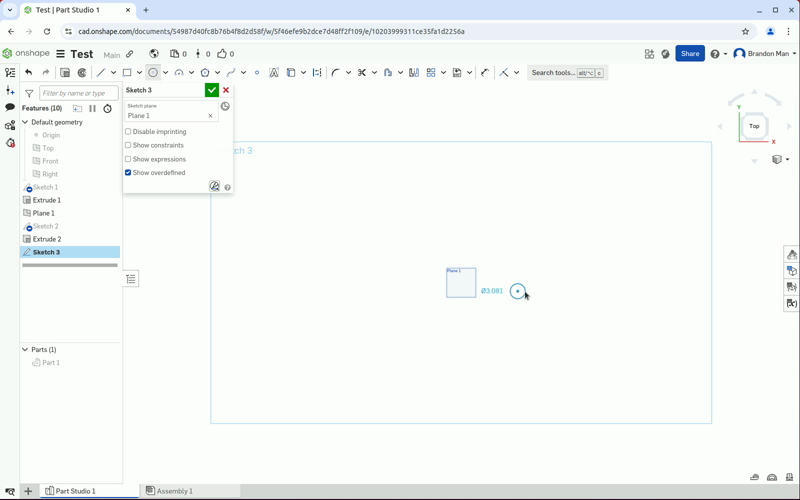
mouse_move(524, 289)
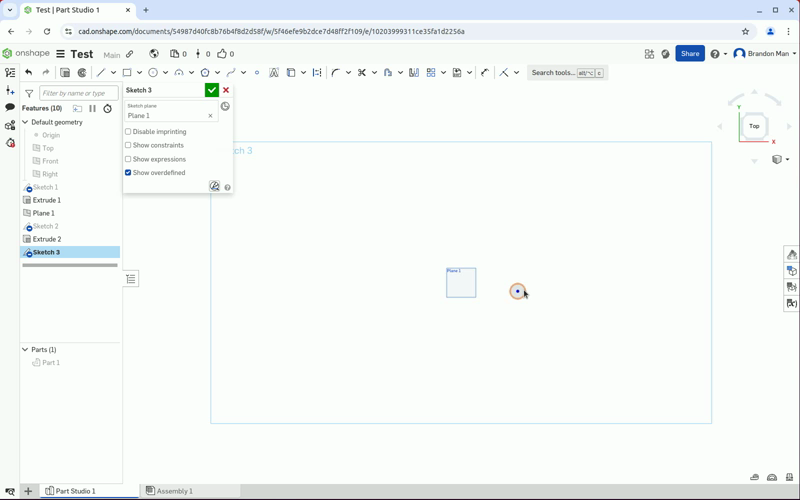
scroll(6)
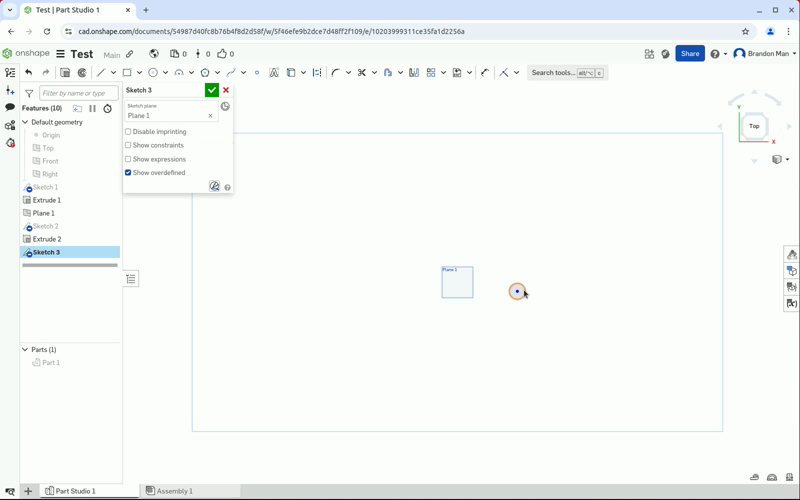
scroll(6)
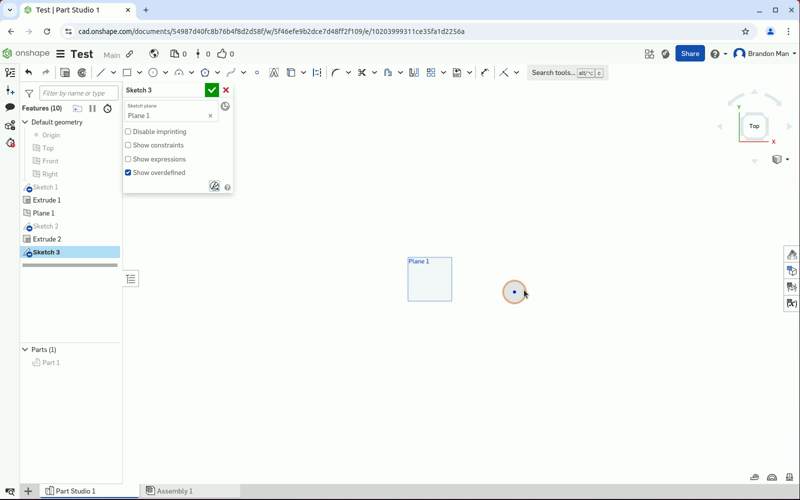
scroll(6)
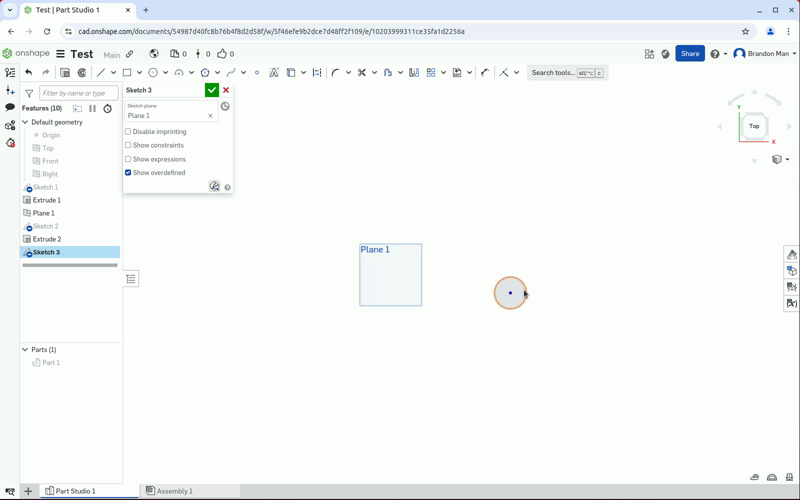
scroll(6)
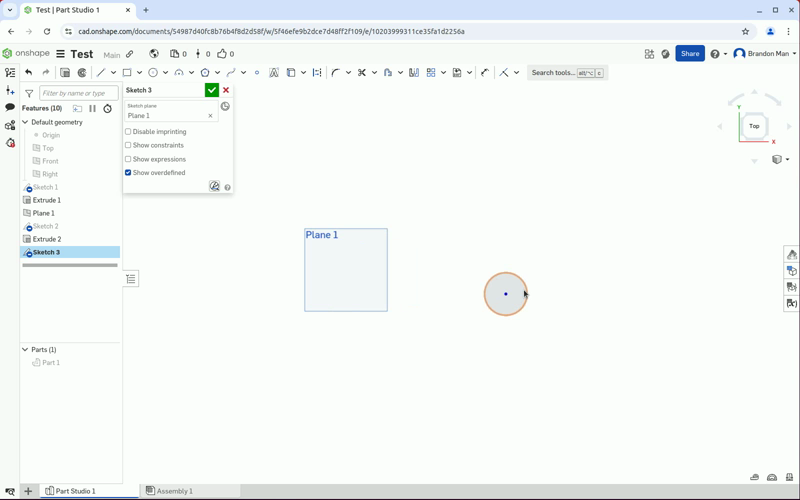
scroll(6)
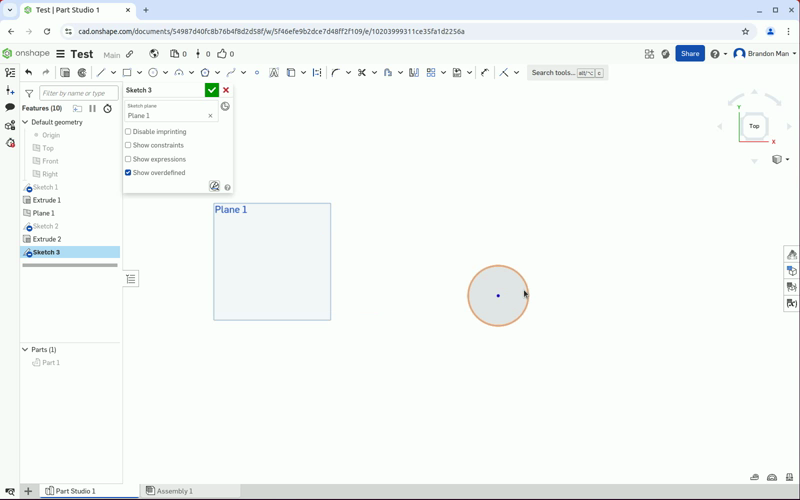
scroll(6)
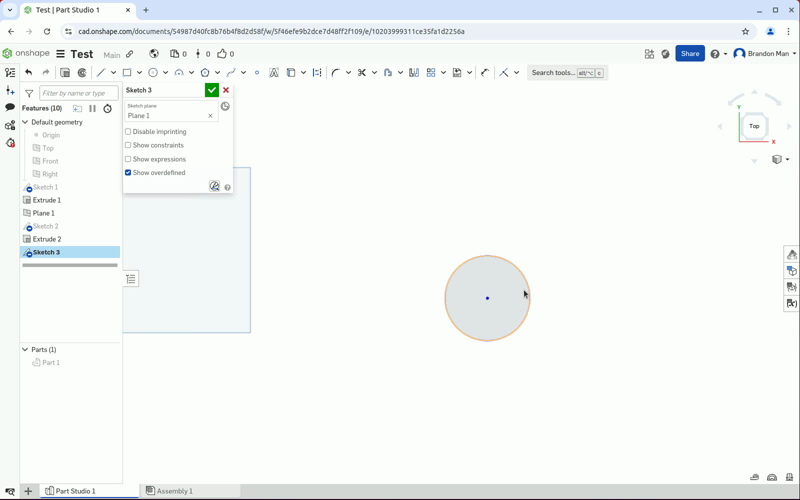
scroll(6)
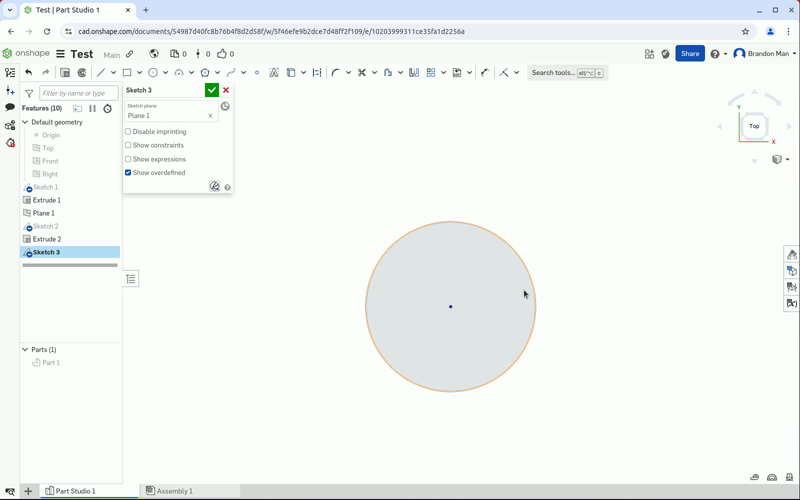
click(524, 289)
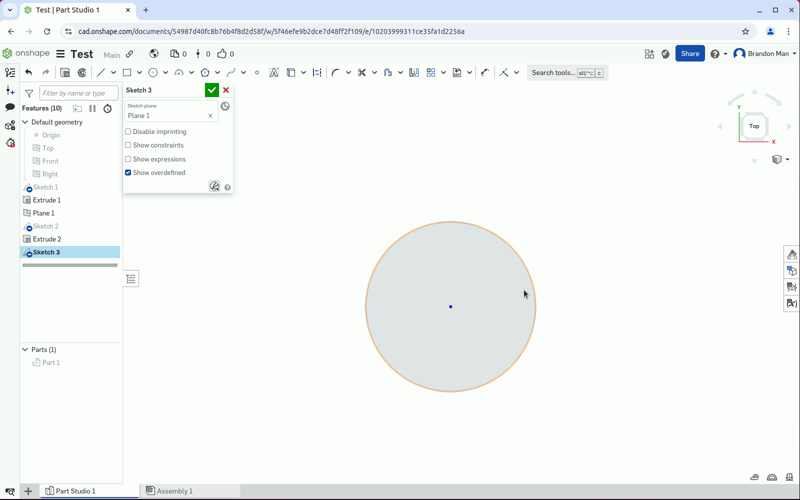
scroll(-6)
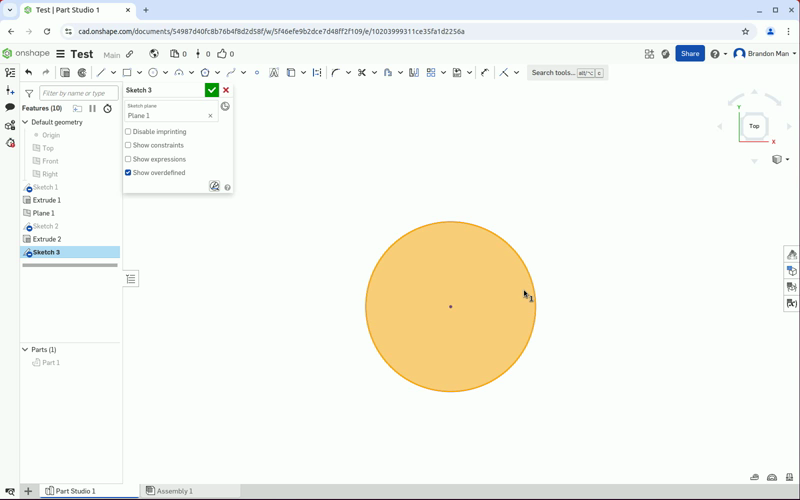
scroll(-6)
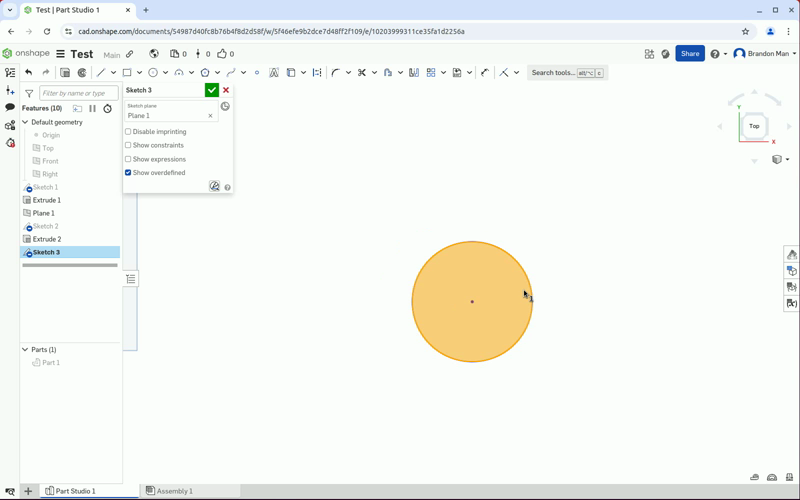
scroll(-6)
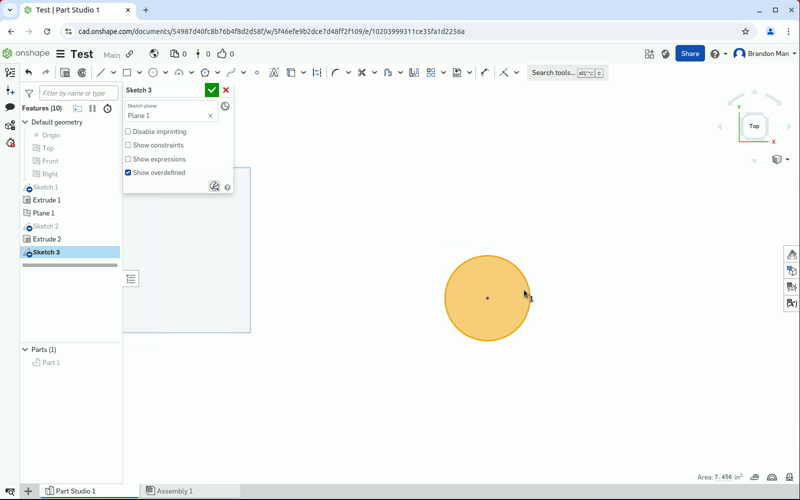
scroll(-6)
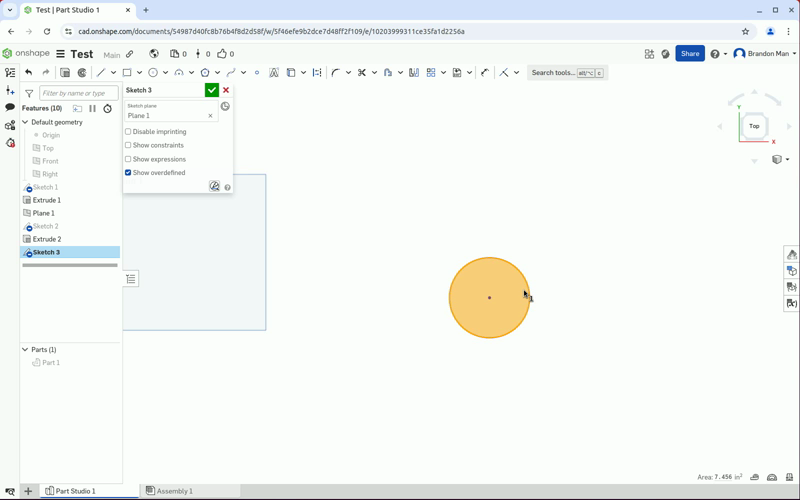
scroll(-6)
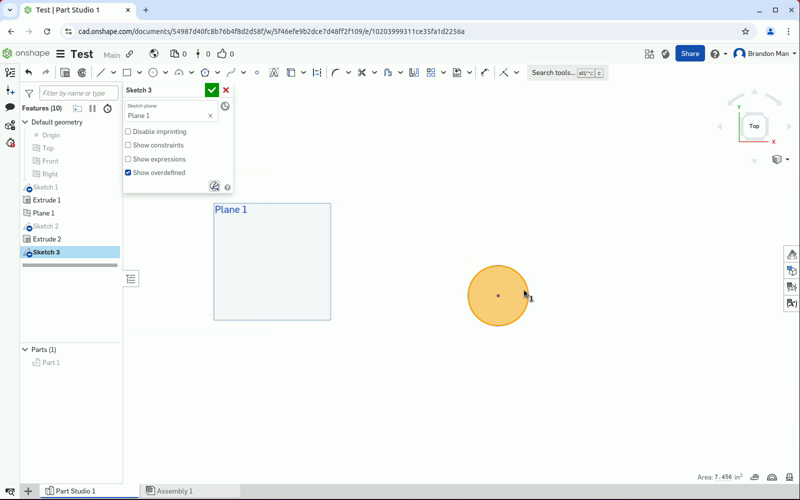
scroll(-6)
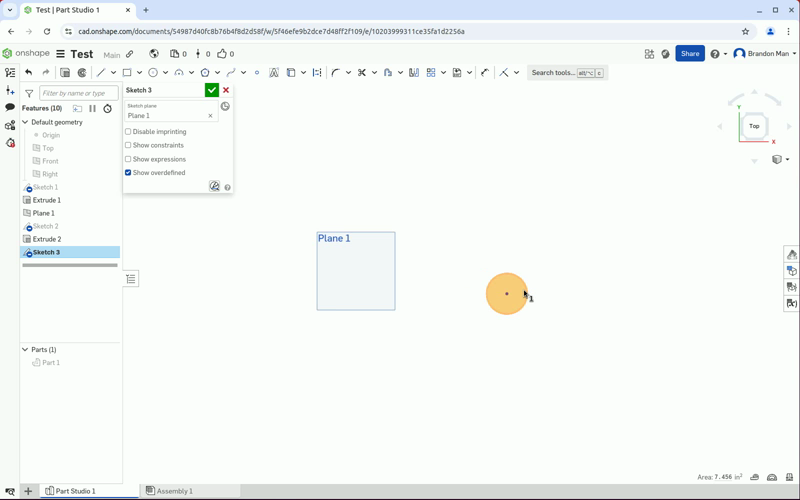
scroll(-6)
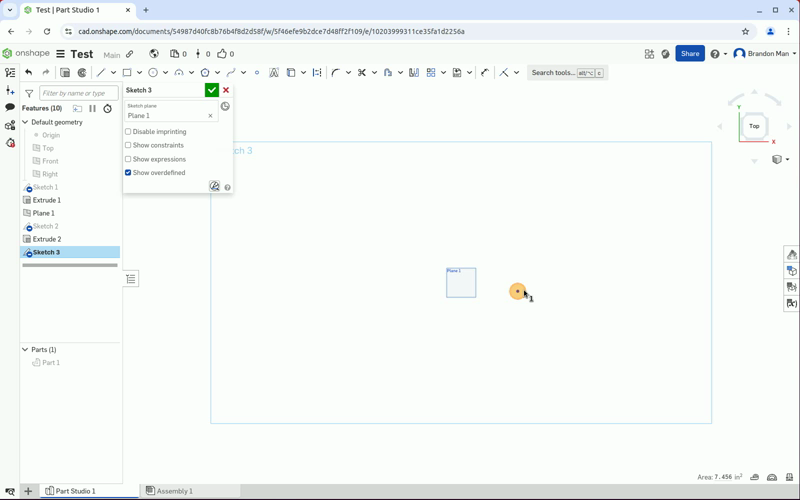
mouse_move(73, 352)
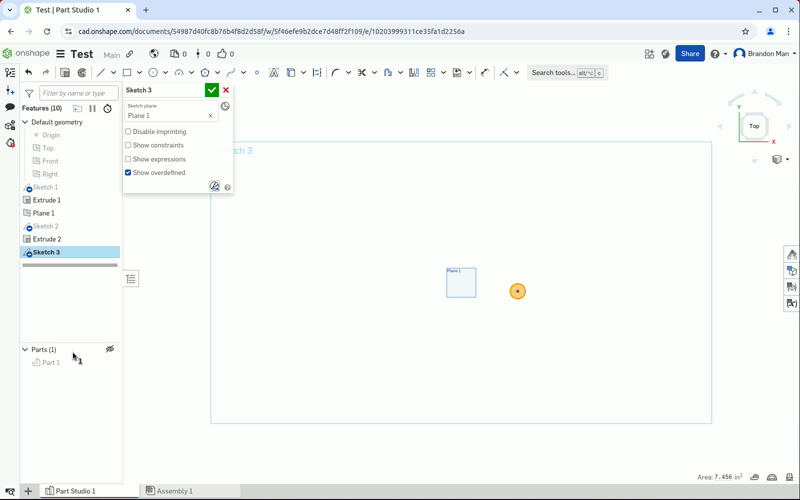
key(shift+y)
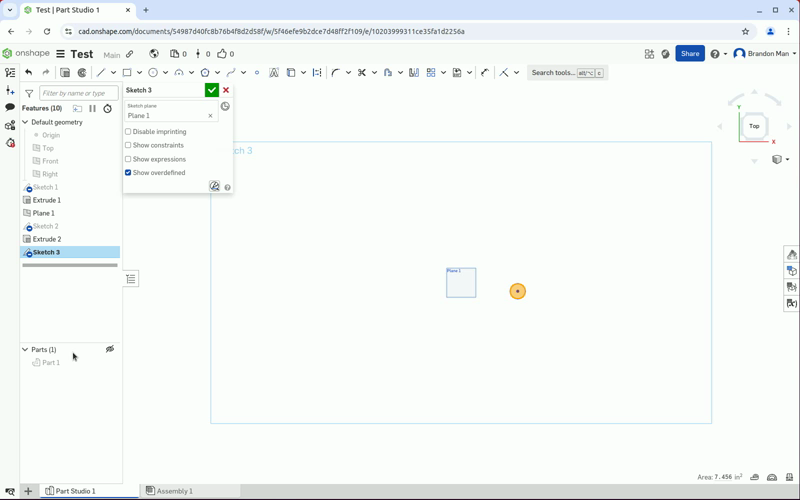
key(shift+e)
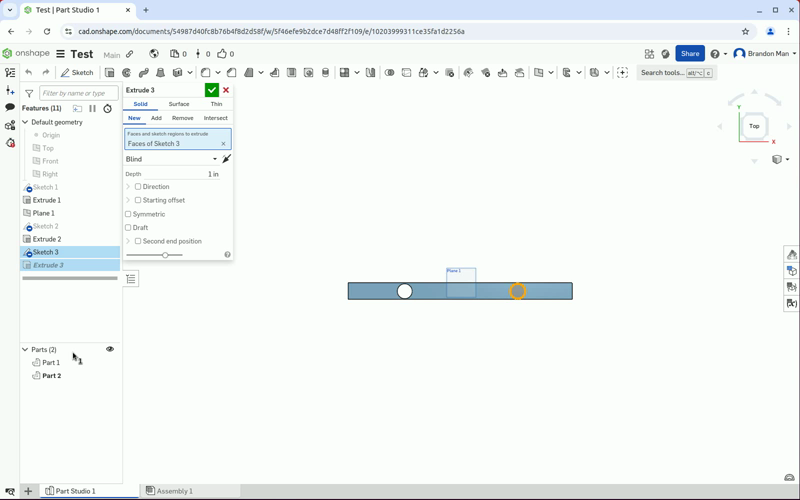
mouse_move(143, 106)
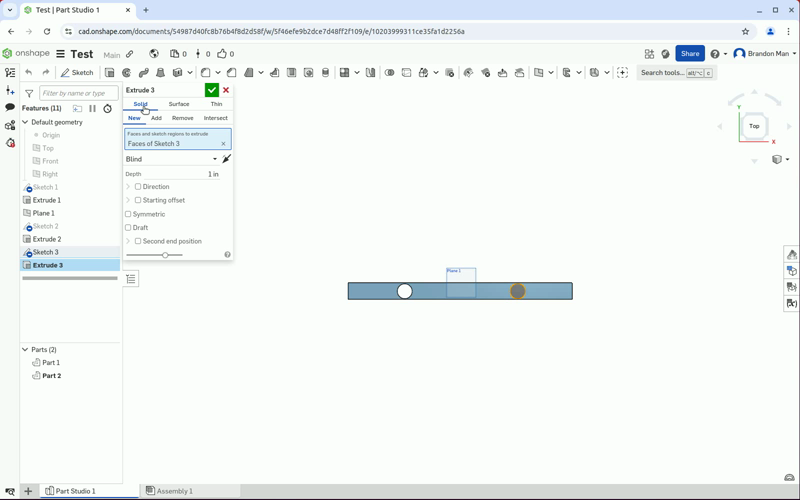
click(143, 106)
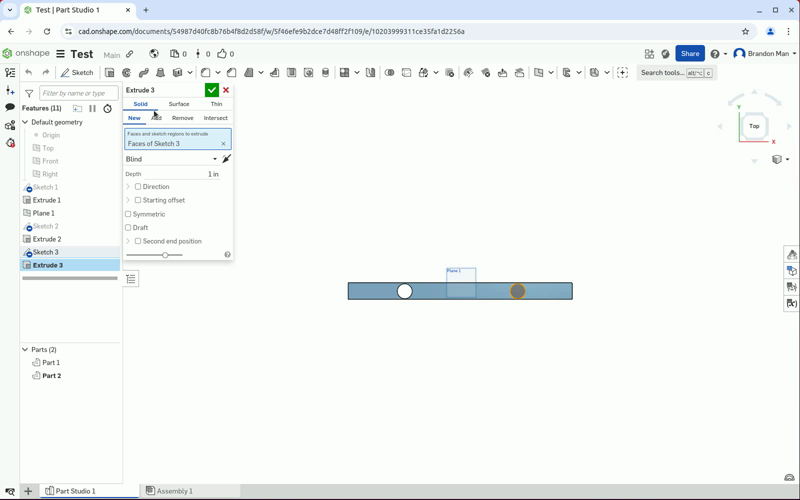
mouse_move(186, 120)
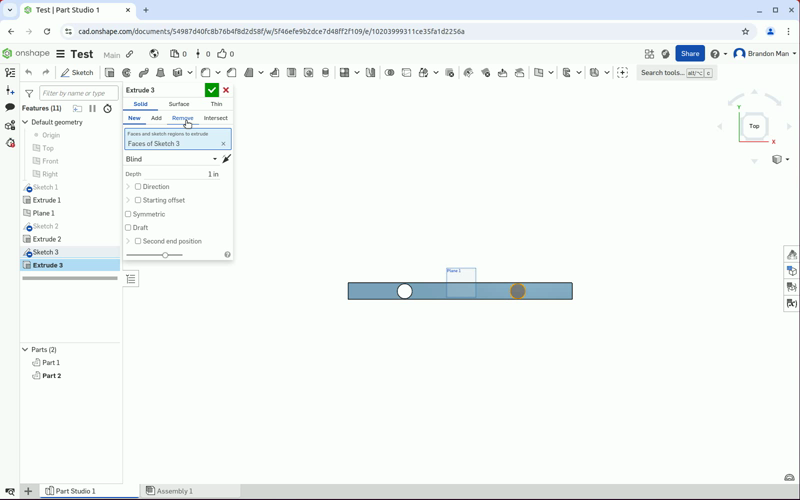
click(186, 120)
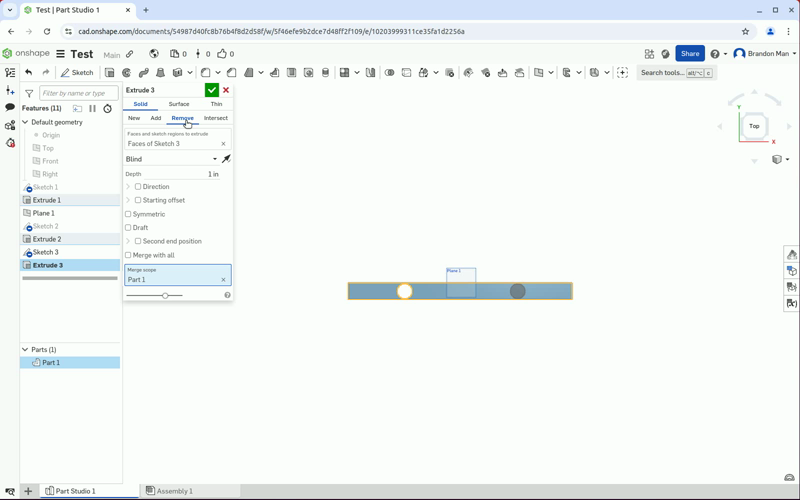
key(tab, 4)
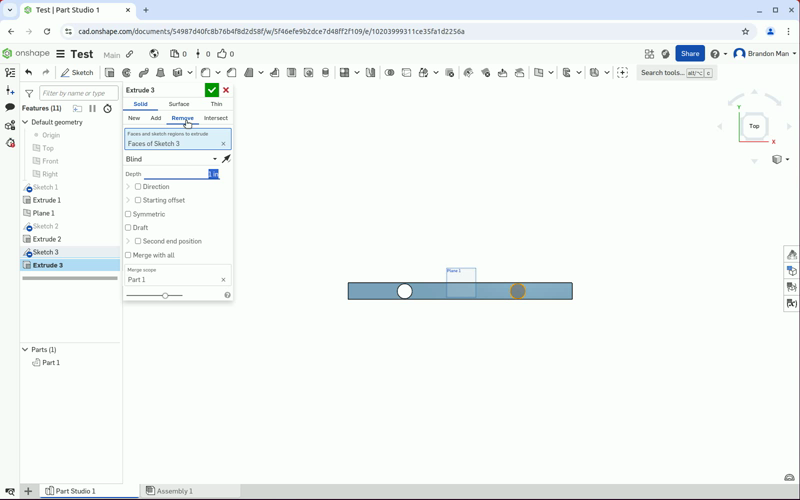
text(17.813)
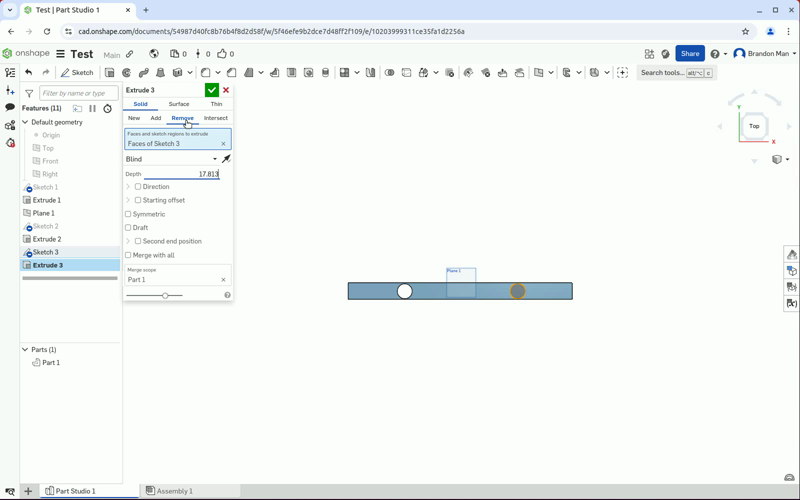
key(tab, 6)
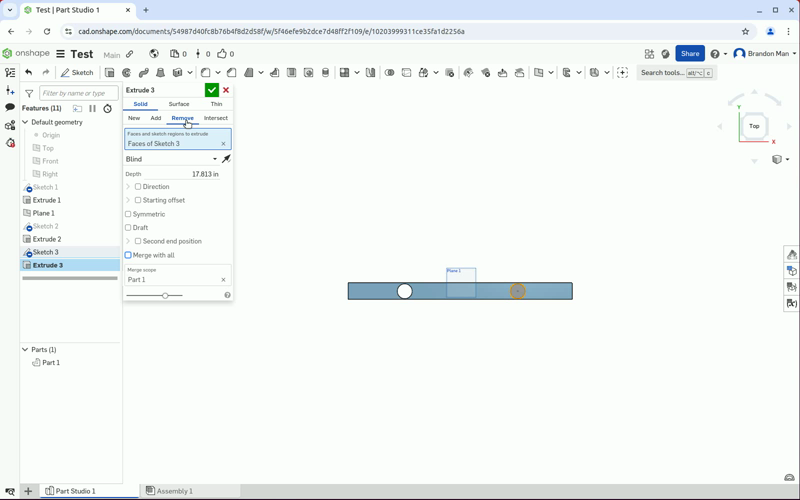
key(space)
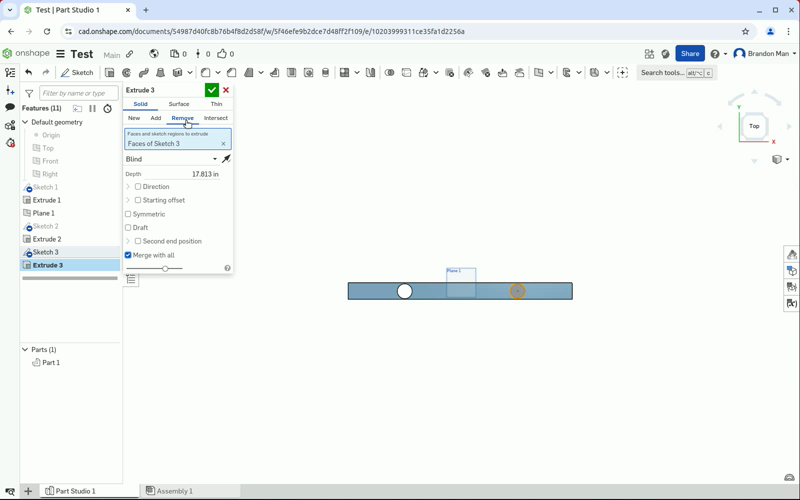
key(enter)
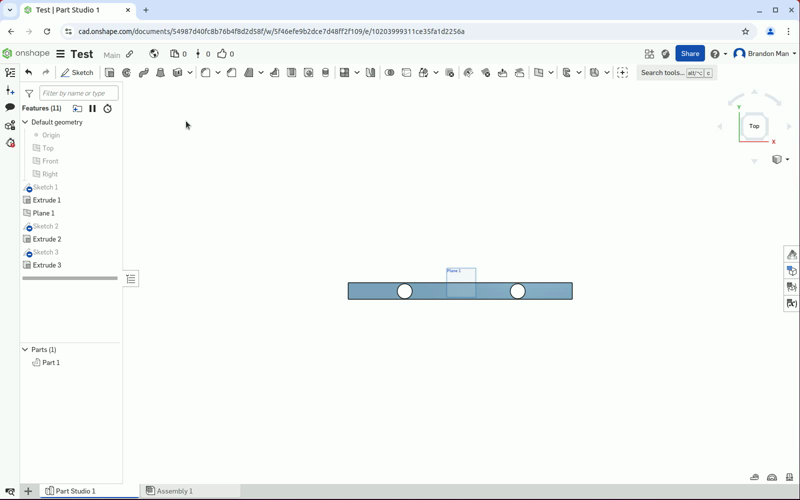
key(shift+h)
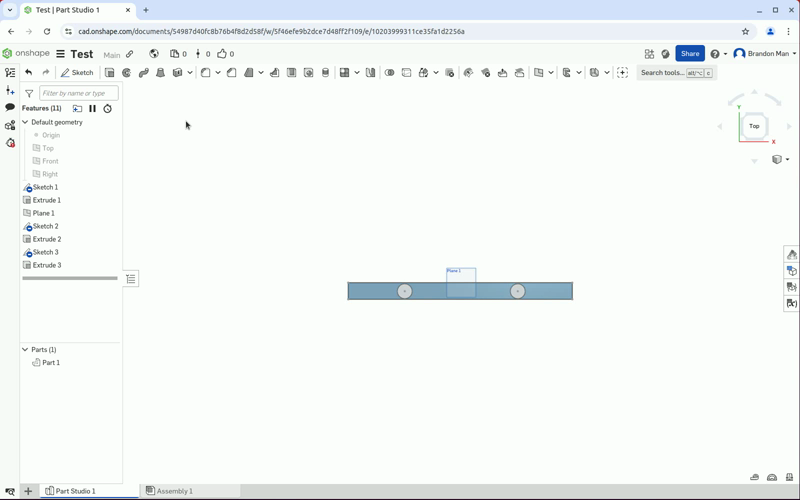
key(shift+h)
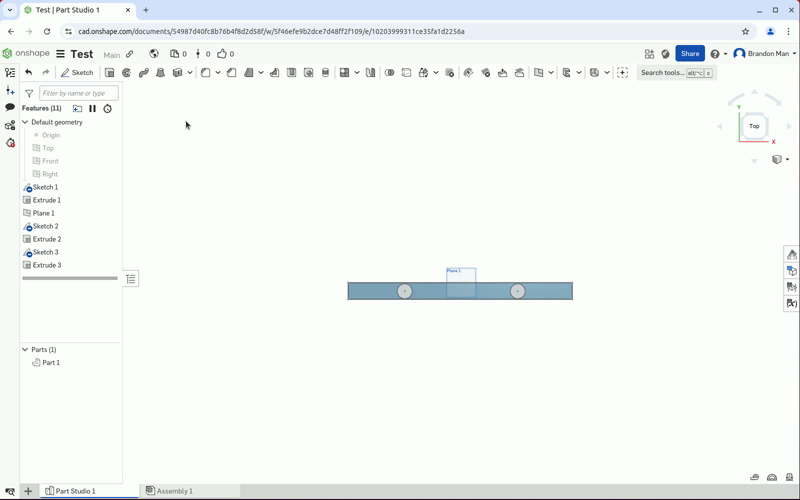
key(shift+7)
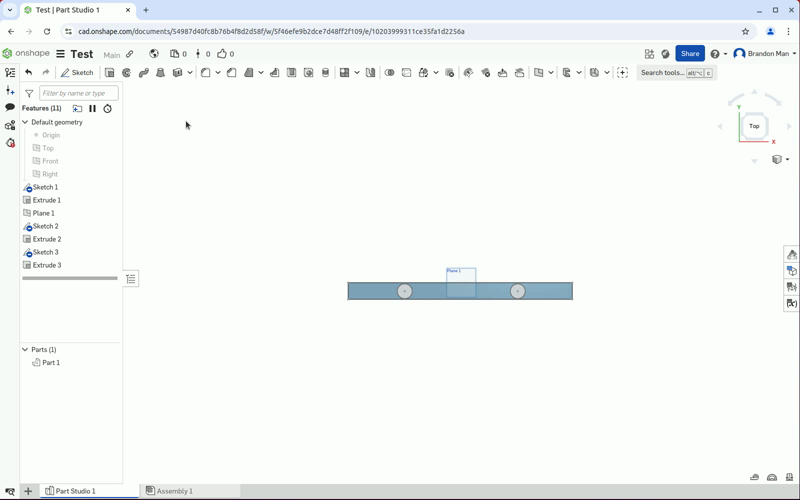
key(up, 3)
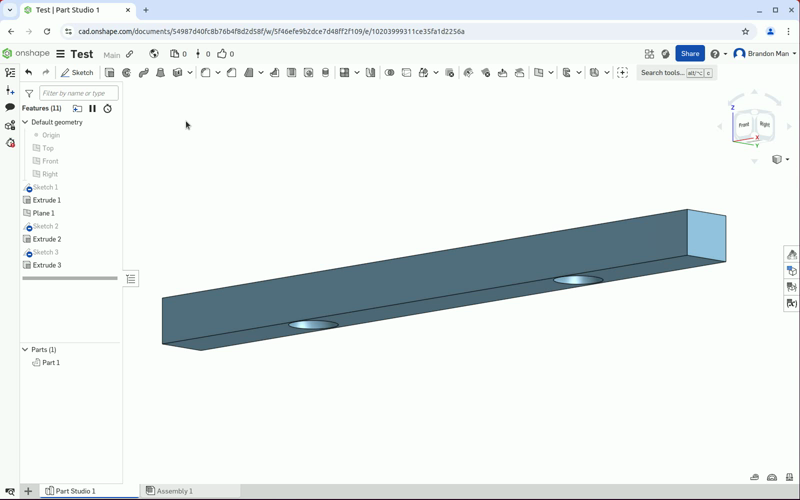
key(left, 3)
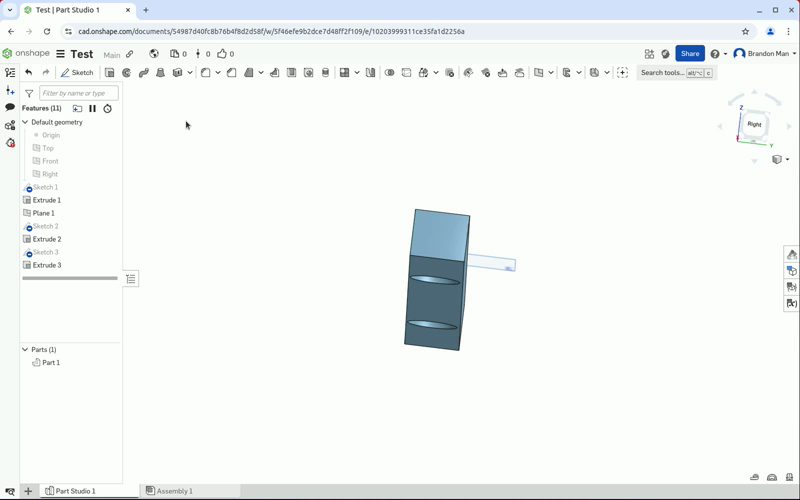
key(right, 3)
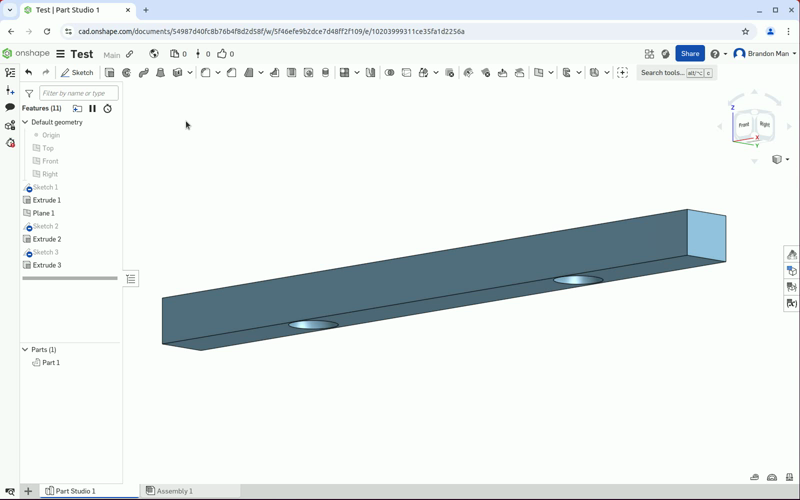
key(down, 3)
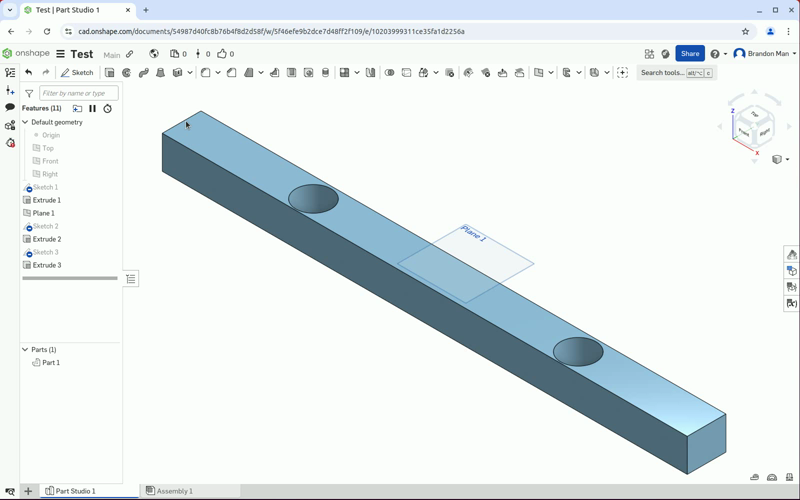
mouse_move(73, 189)
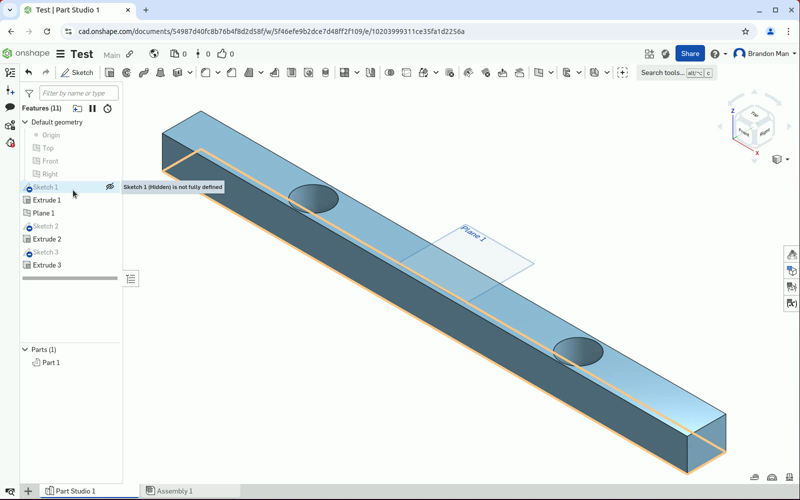
click(73, 189)